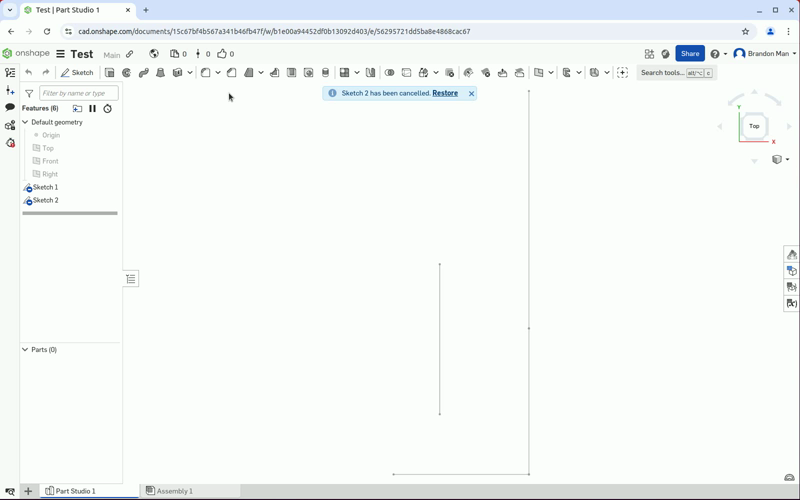
key(shift+h)
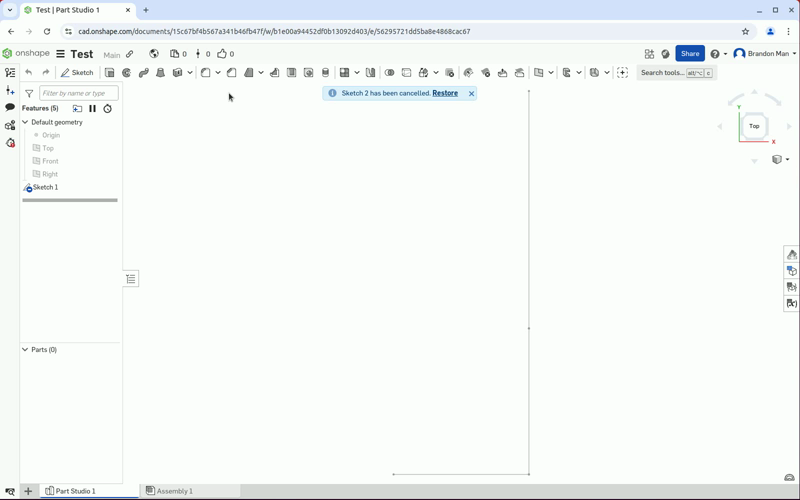
key(shift+s)
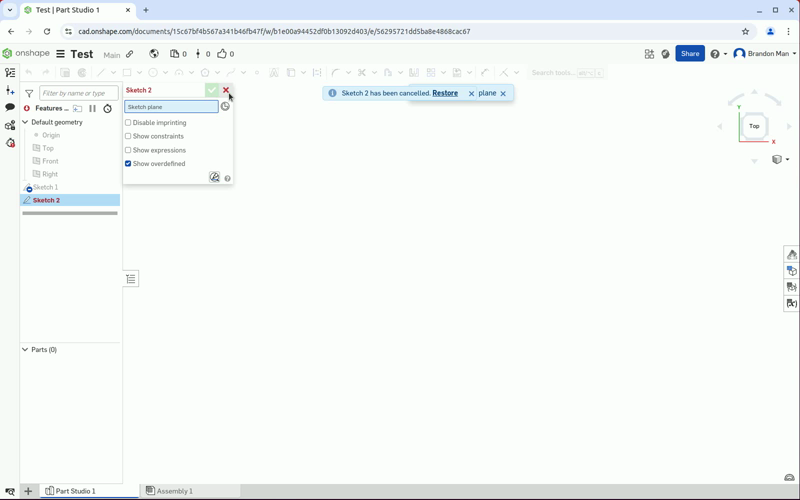
mouse_move(73, 150)
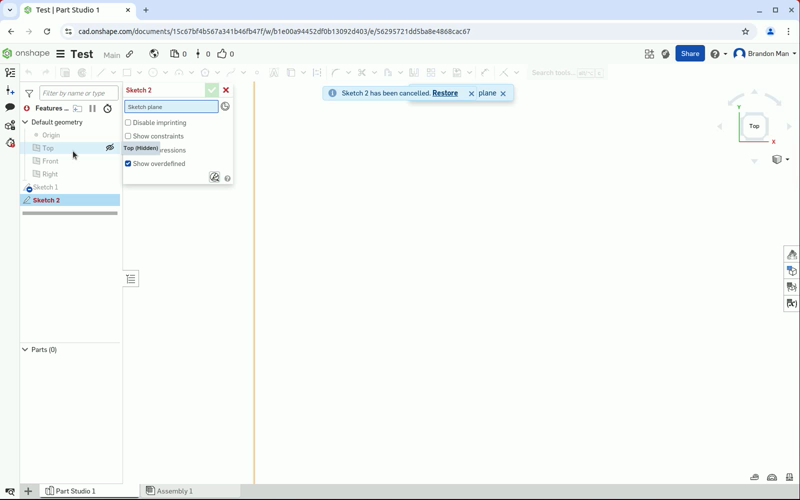
click(73, 150)
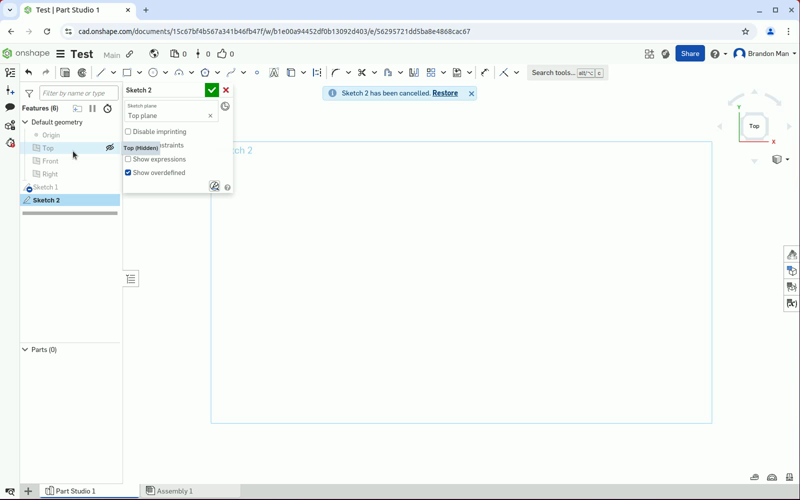
mouse_move(73, 352)
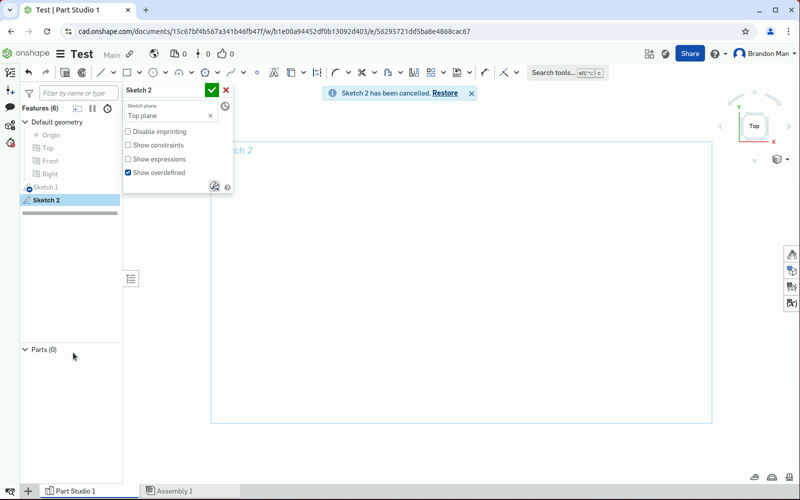
key(y)
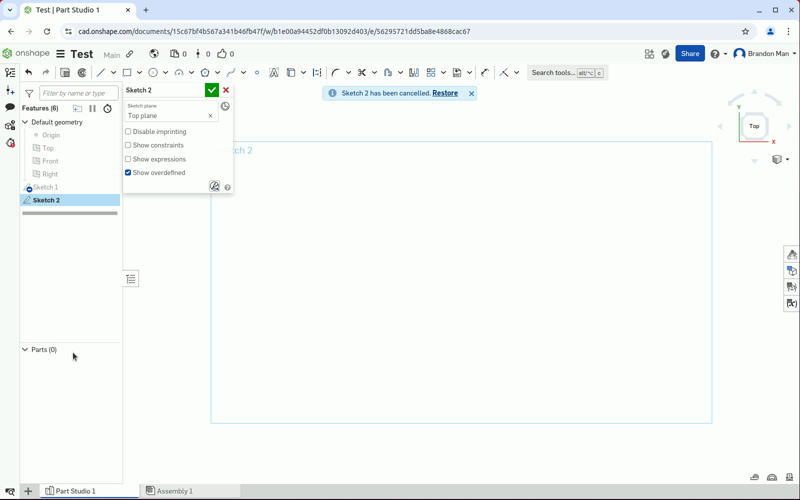
key(c)
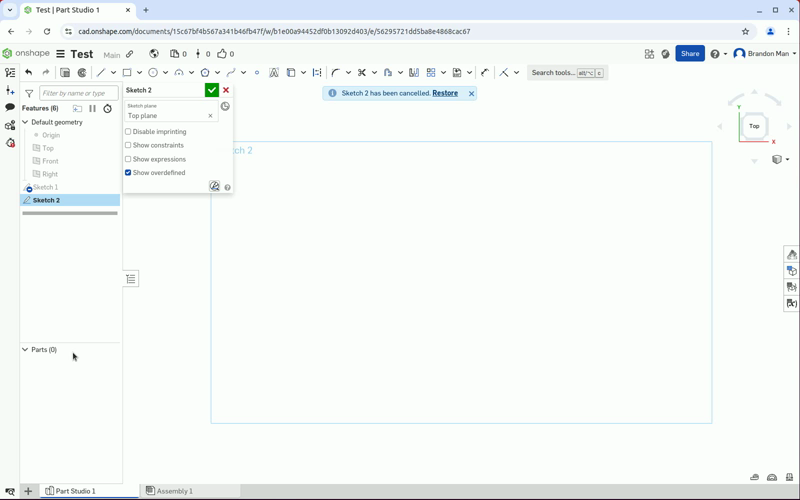
key_down(shift)
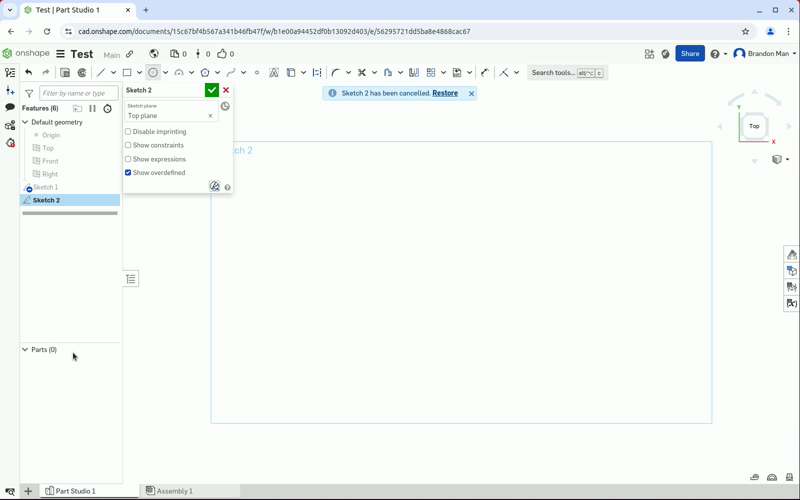
mouse_move(460, 282)
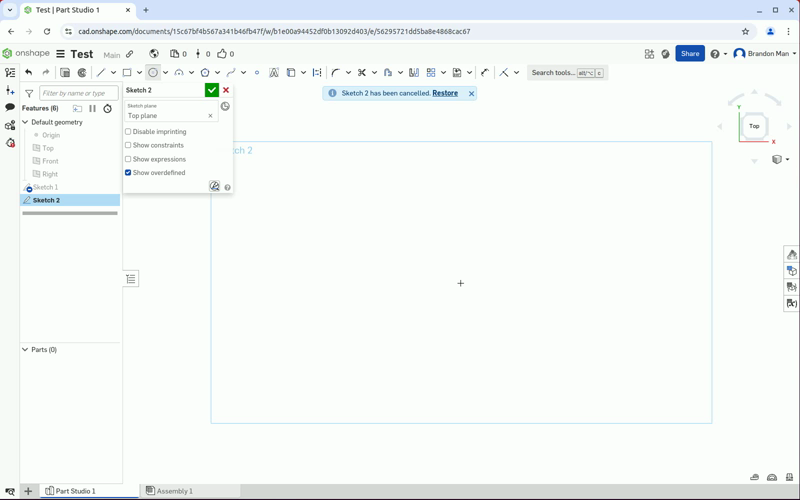
click(460, 282)
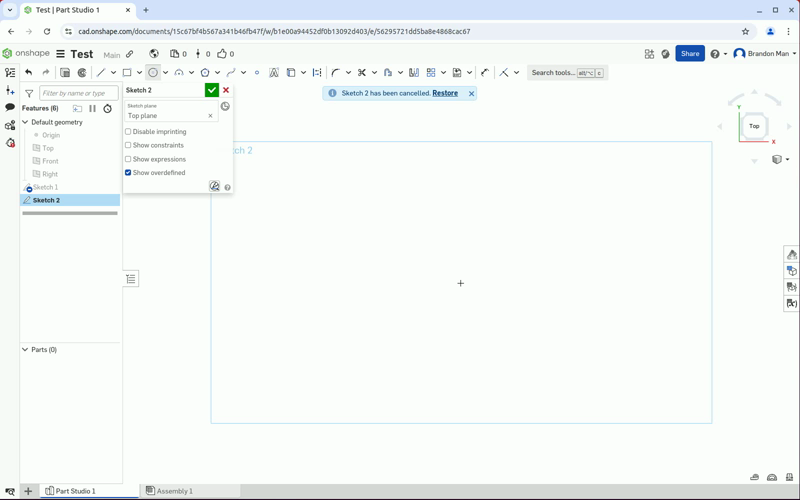
key_up(shift)
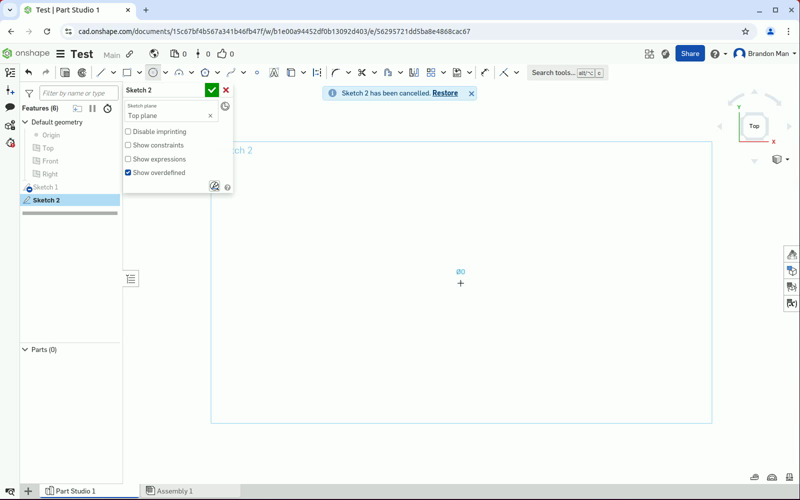
mouse_move(518, 282)
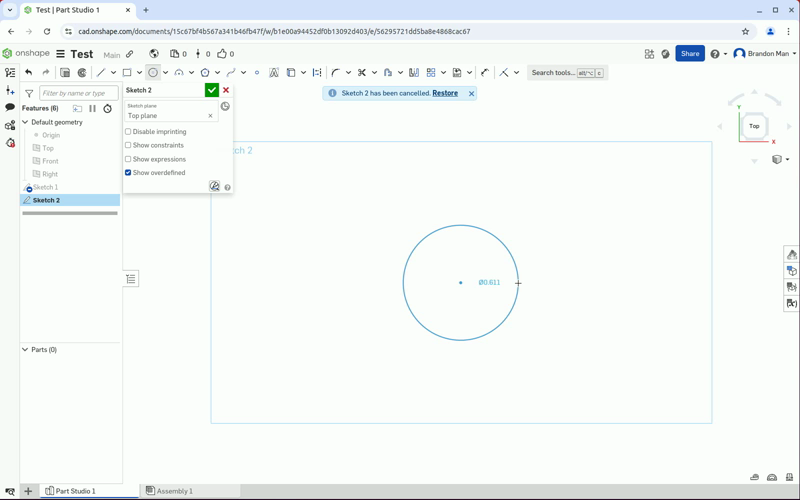
click(518, 282)
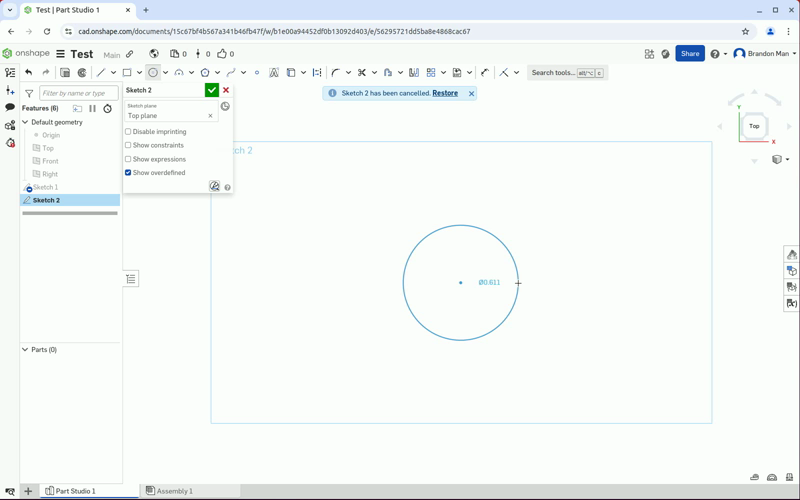
key(esc)
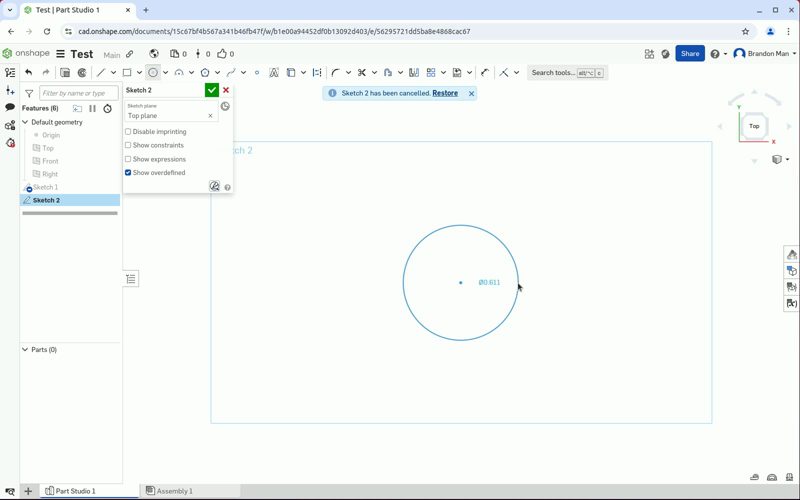
key(c)
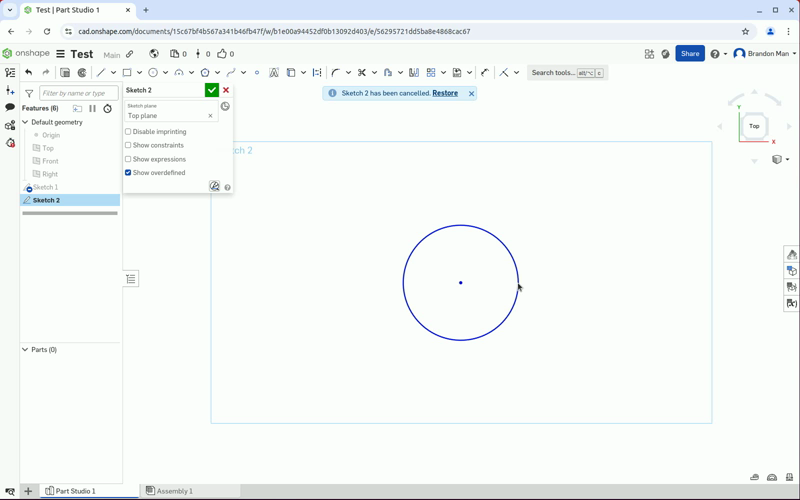
key_down(shift)
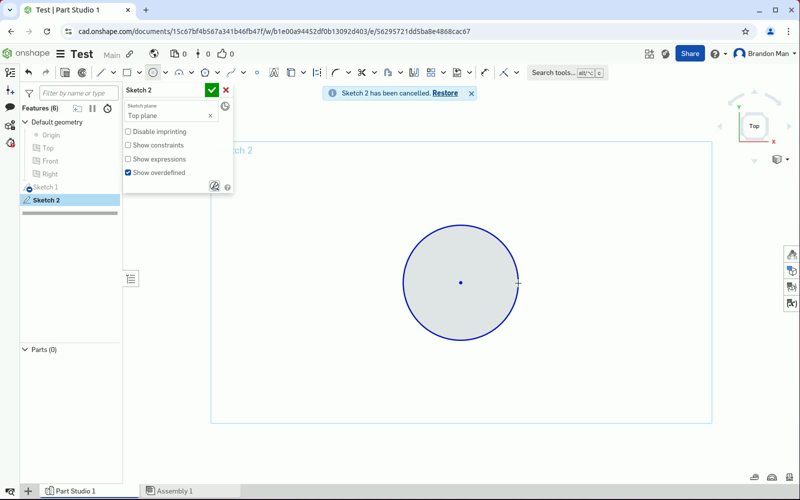
mouse_move(460, 282)
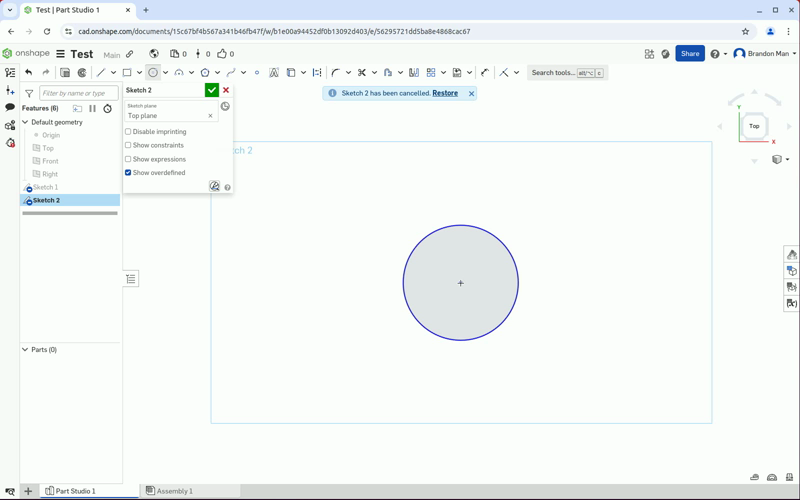
click(460, 282)
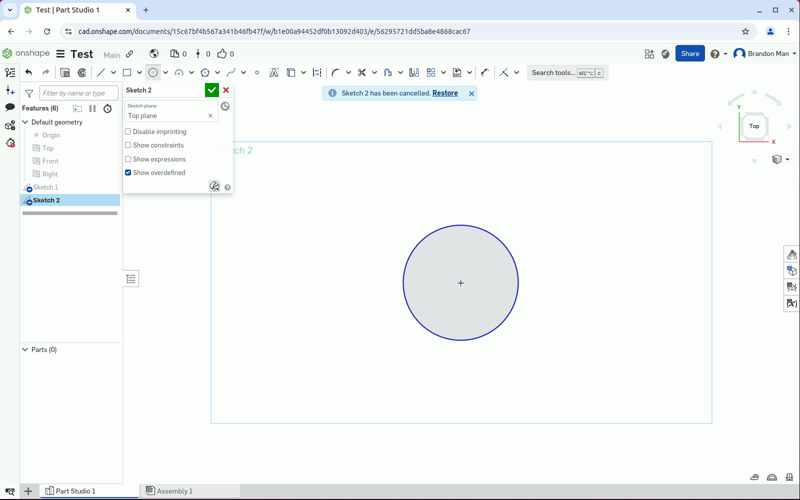
key_up(shift)
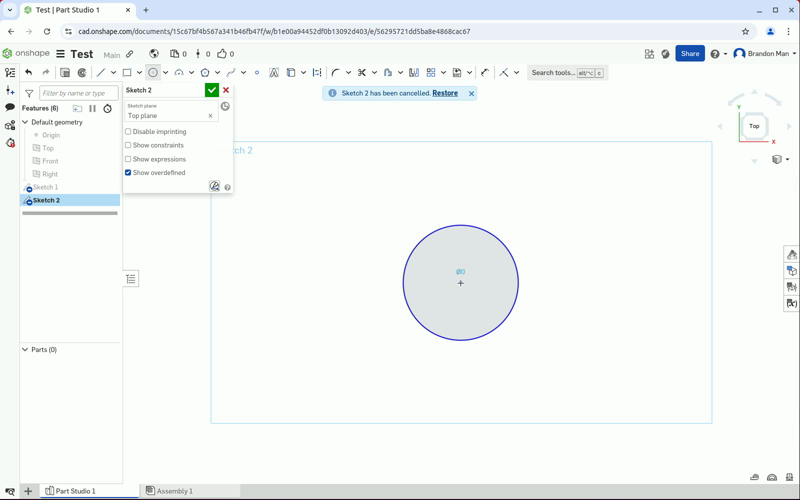
mouse_move(478, 282)
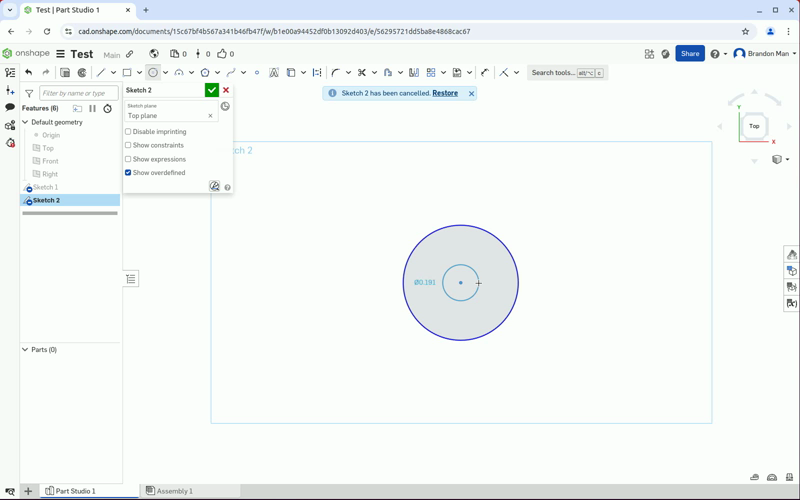
click(478, 282)
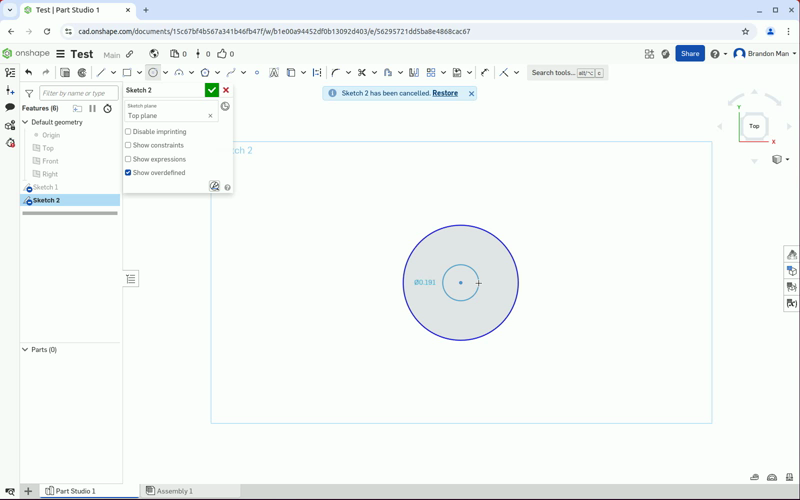
key(esc)
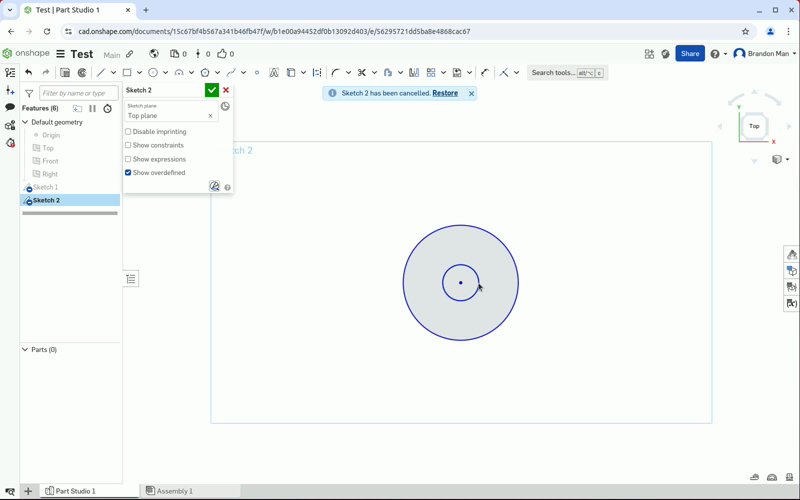
mouse_move(501, 253)
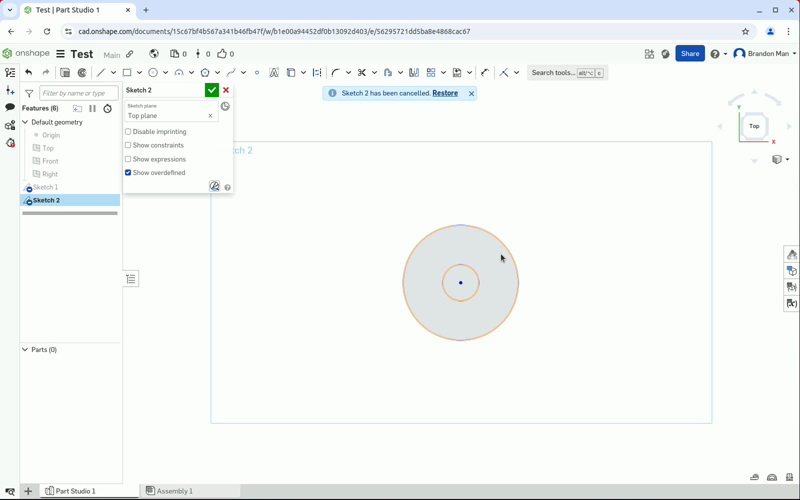
click(501, 253)
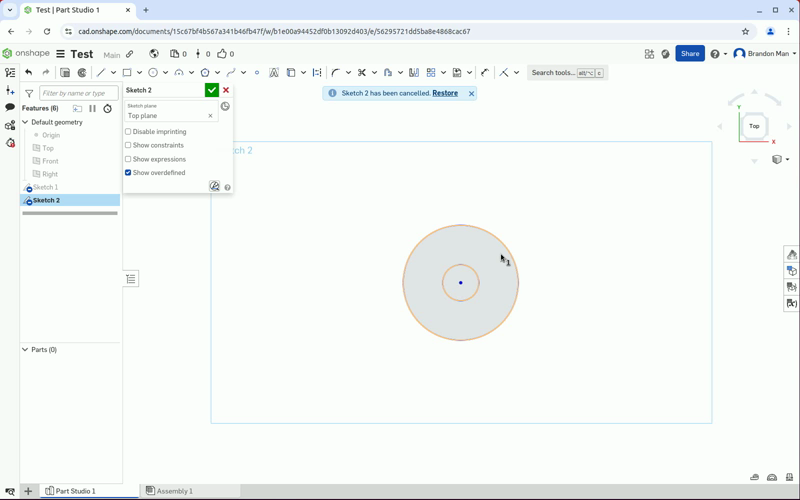
mouse_move(73, 352)
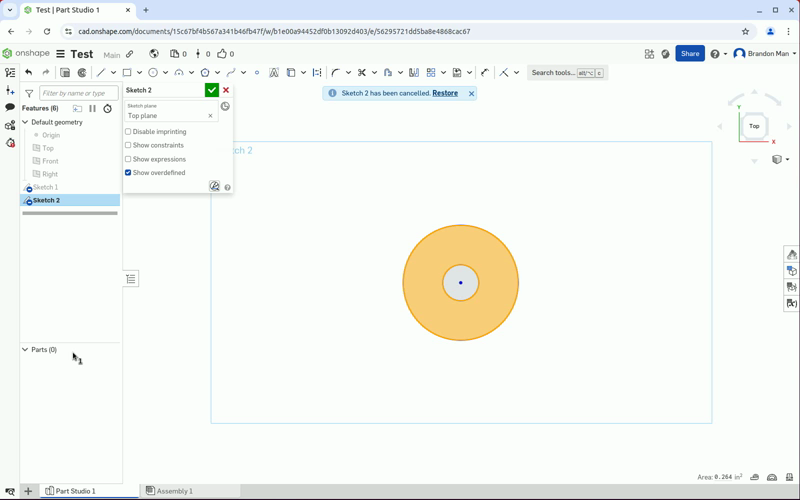
key(shift+y)
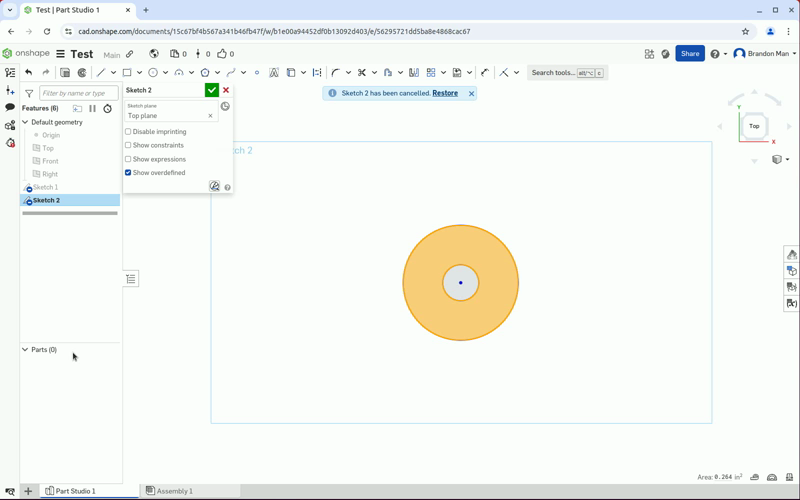
key(shift+e)
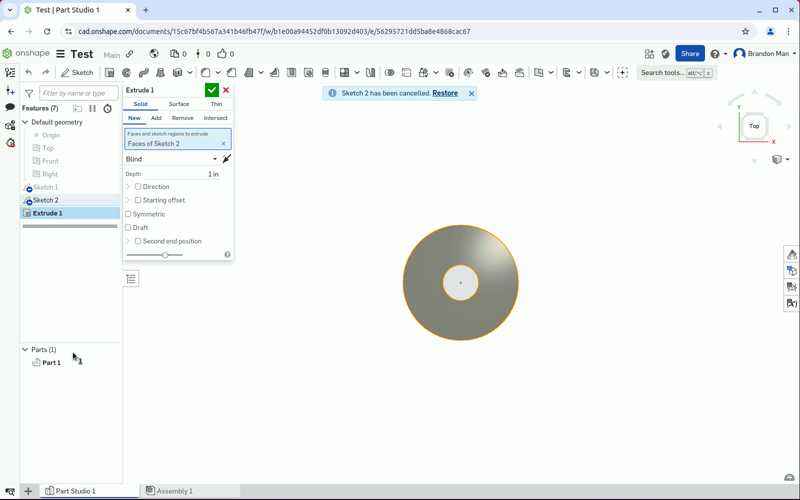
mouse_move(143, 106)
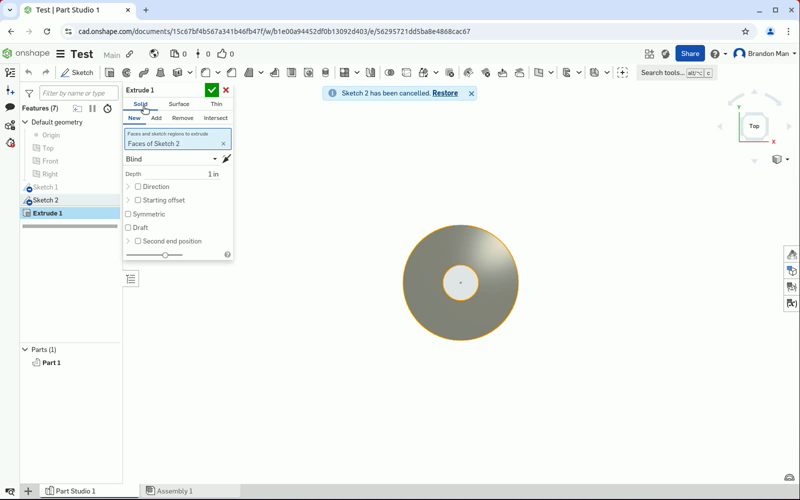
click(143, 106)
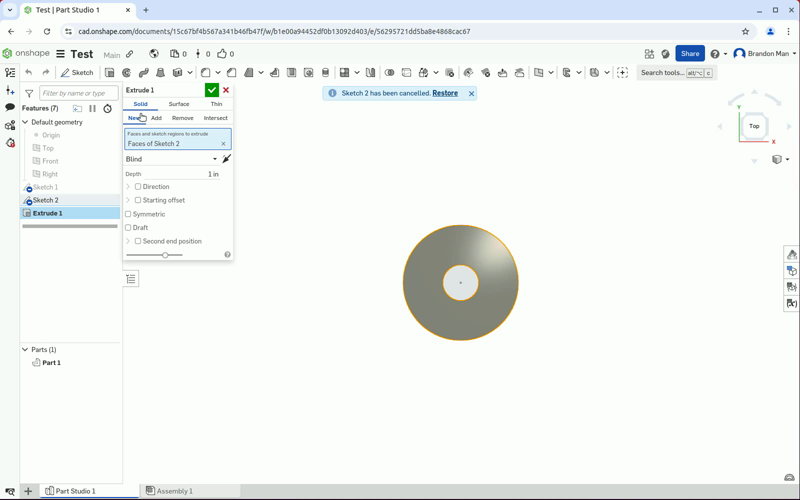
mouse_move(137, 120)
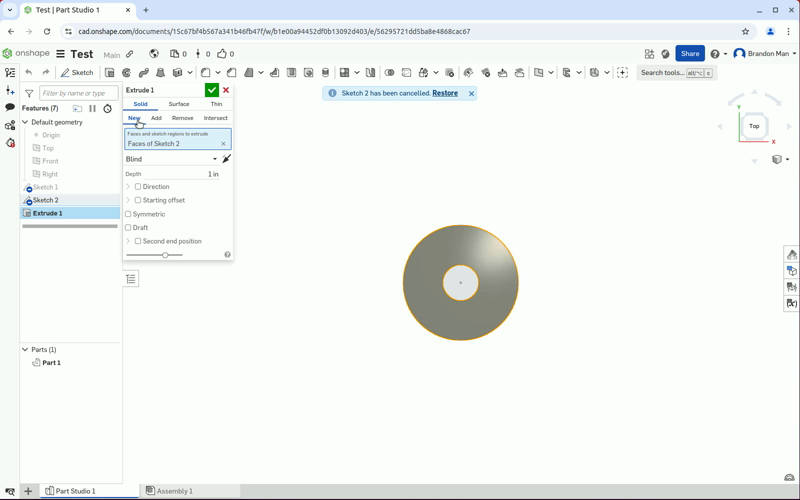
click(137, 120)
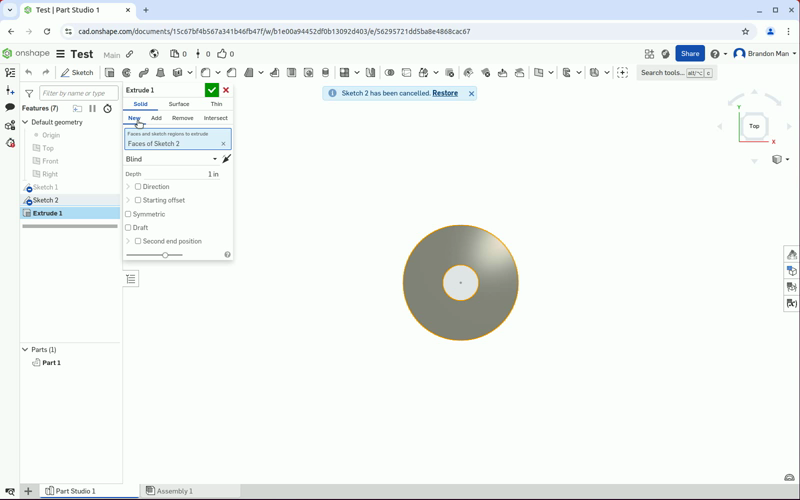
key(tab, 4)
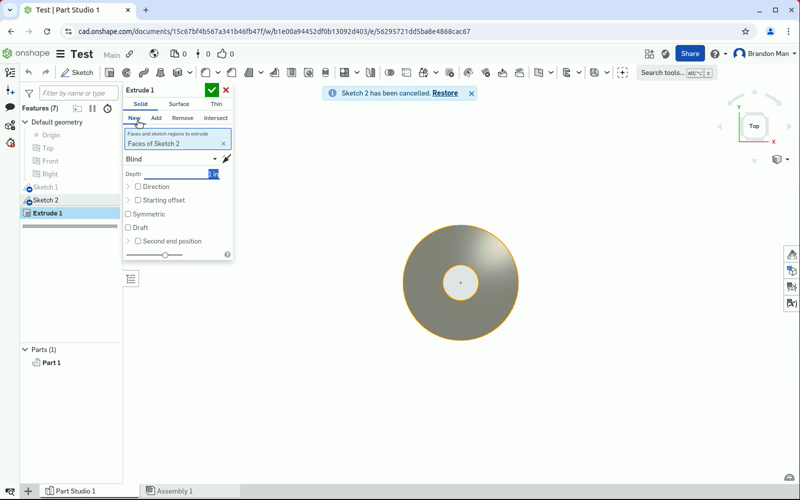
text(0.286)
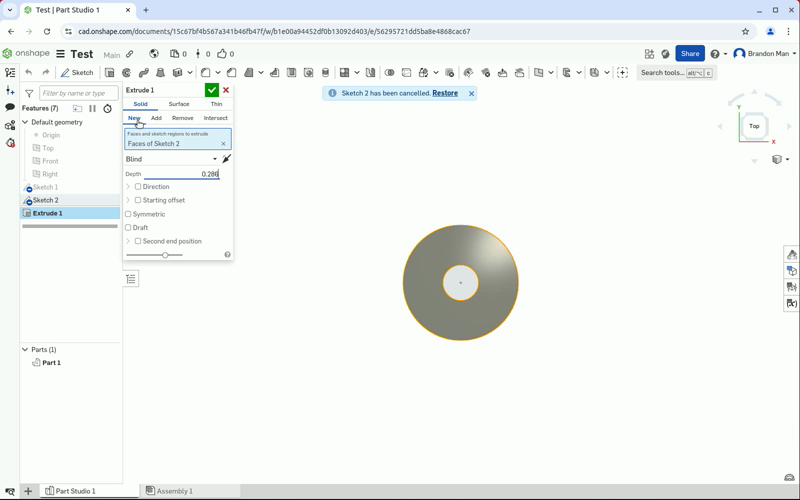
key(enter)
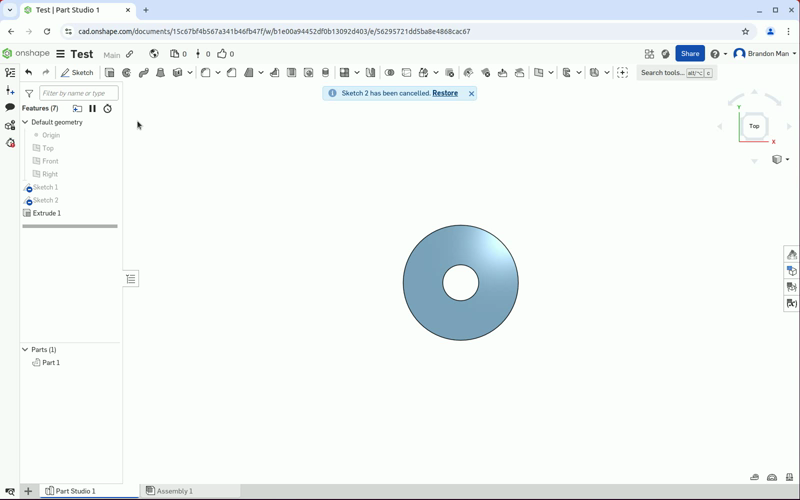
key(shift+h)
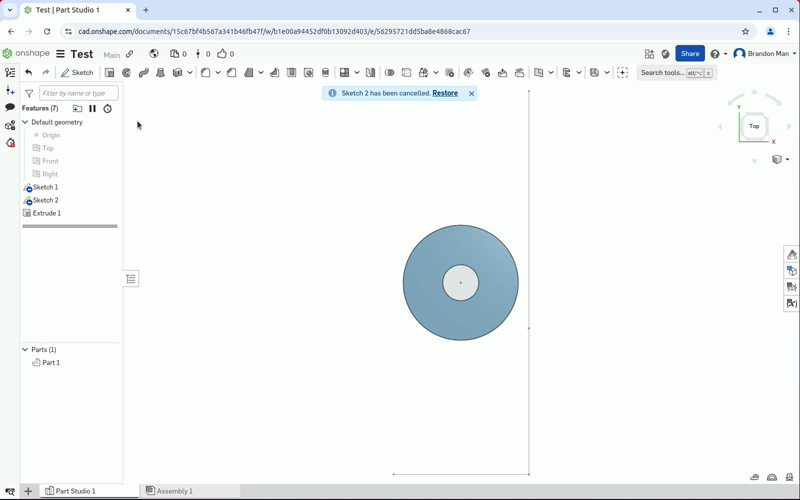
key(shift+h)
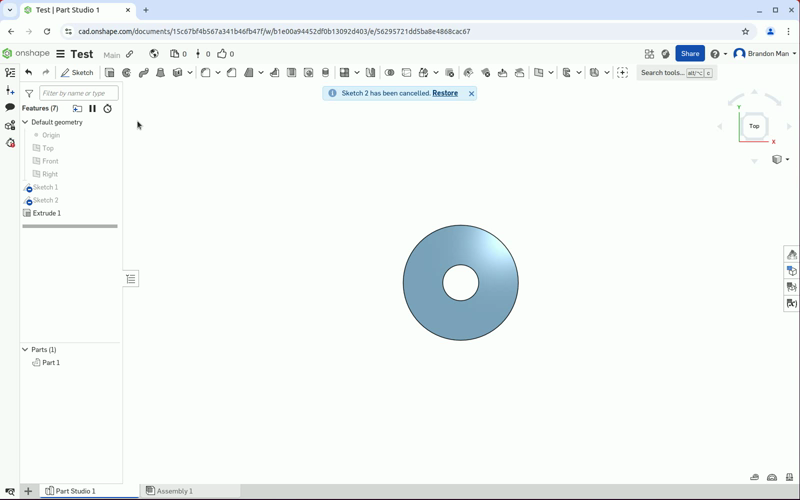
mouse_move(73, 189)
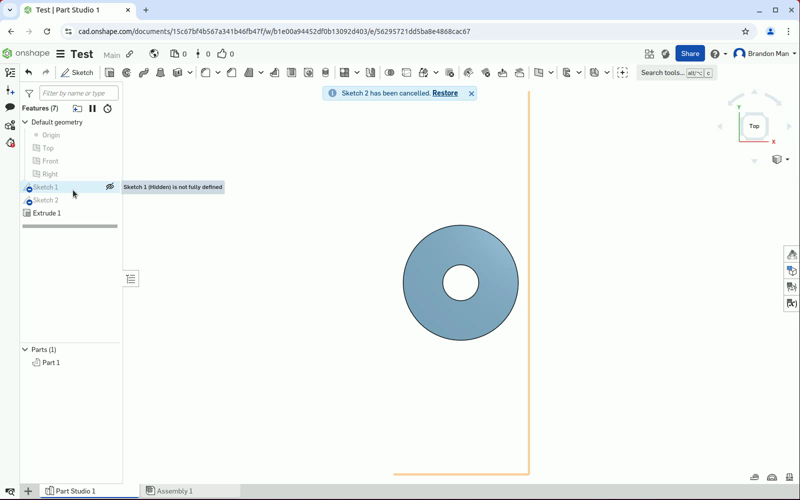
click(73, 189)
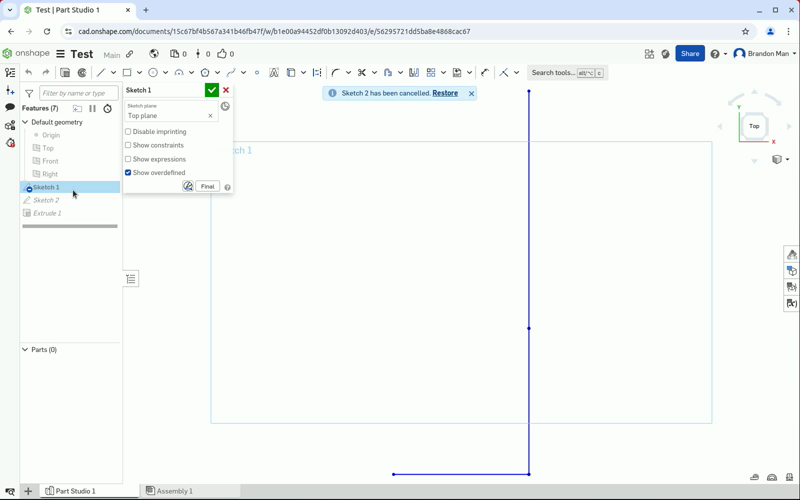
mouse_move(229, 92)
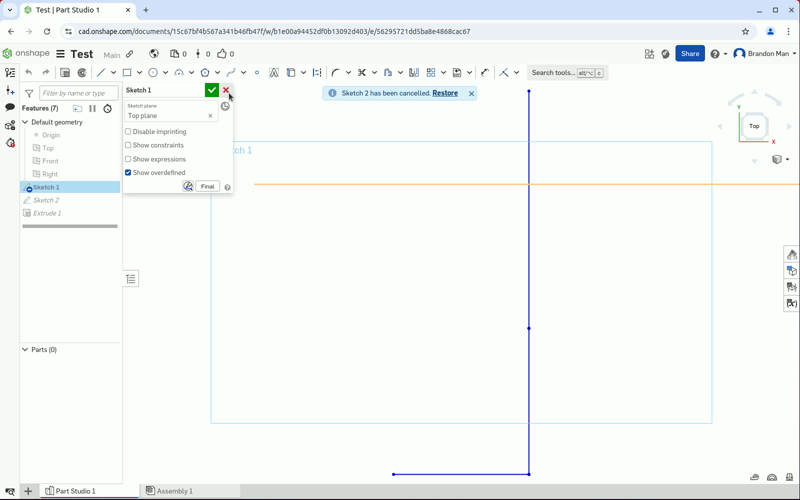
click(229, 92)
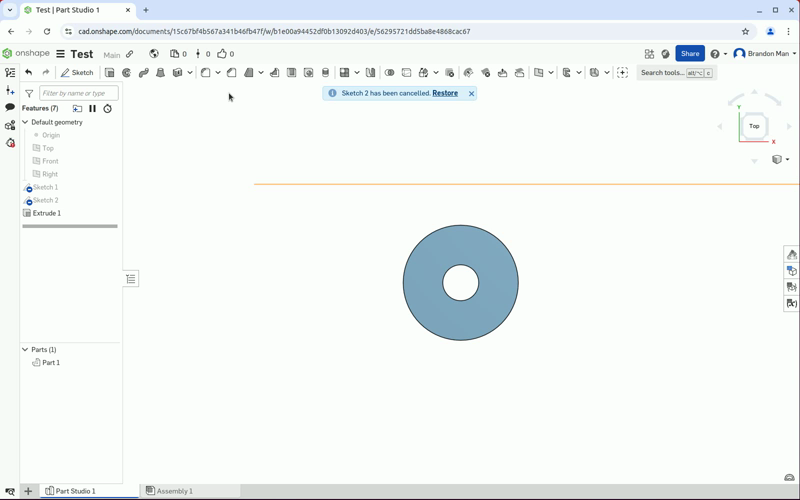
mouse_move(541, 75)
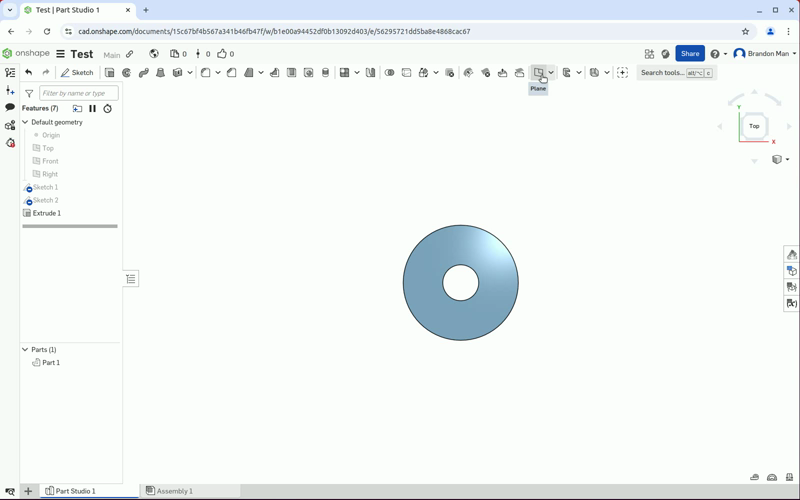
click(541, 75)
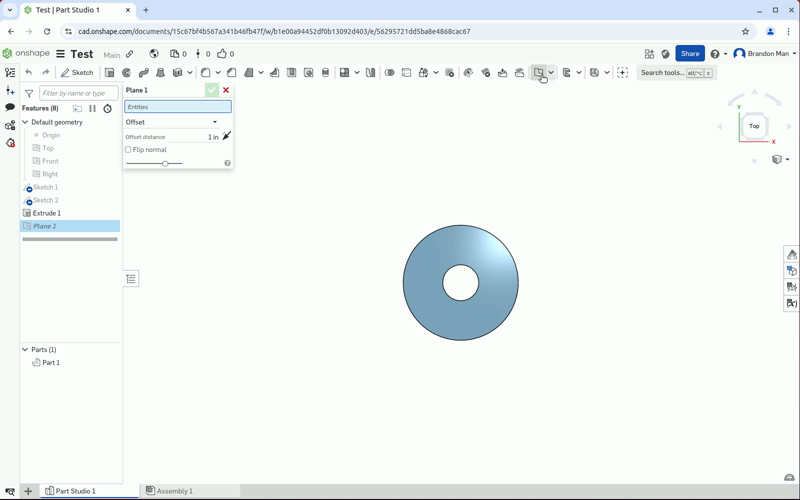
mouse_move(73, 150)
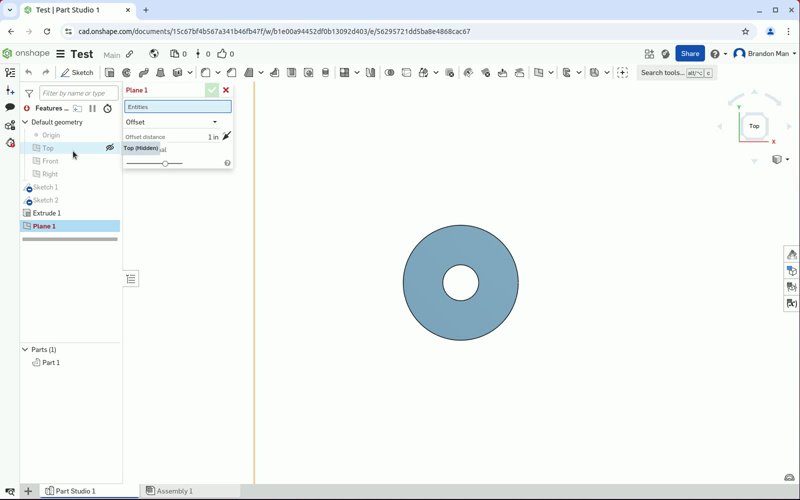
click(73, 150)
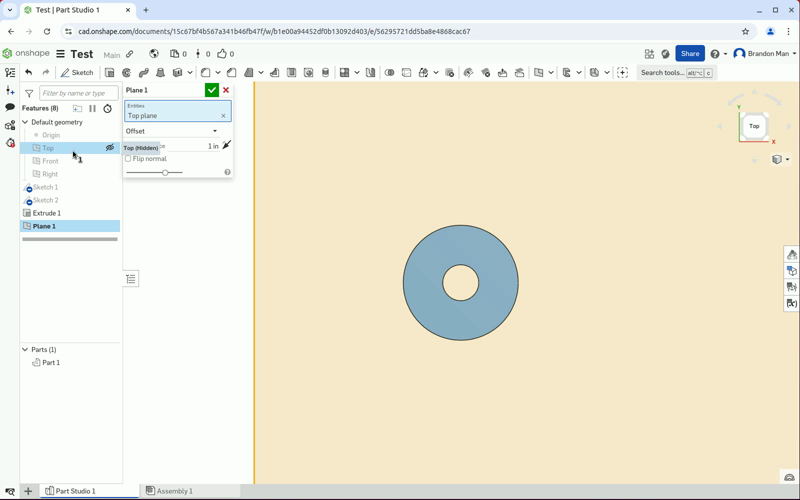
key(tab, 2)
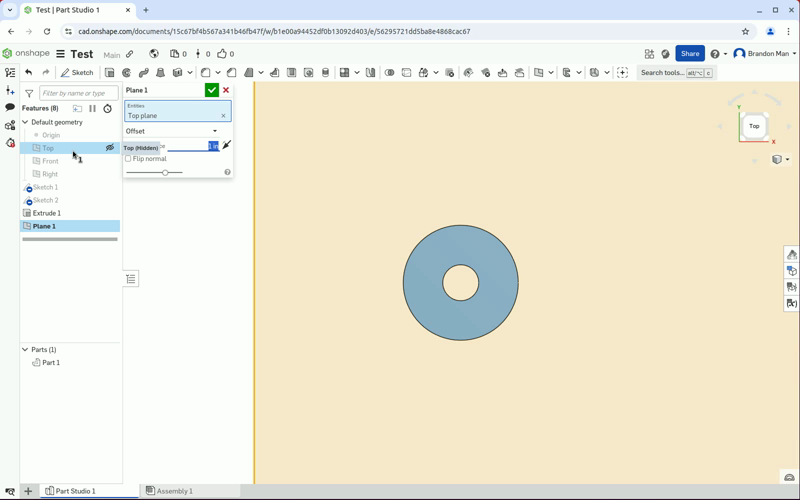
text(0.286)
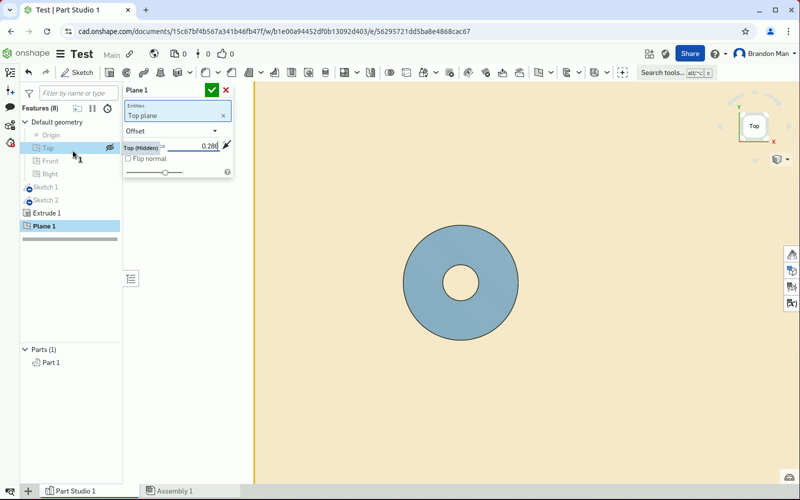
key(enter, 2)
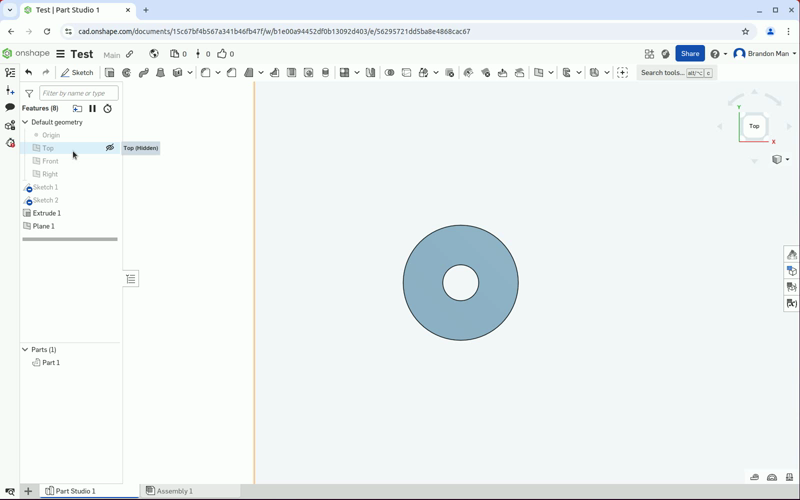
key(shift+s)
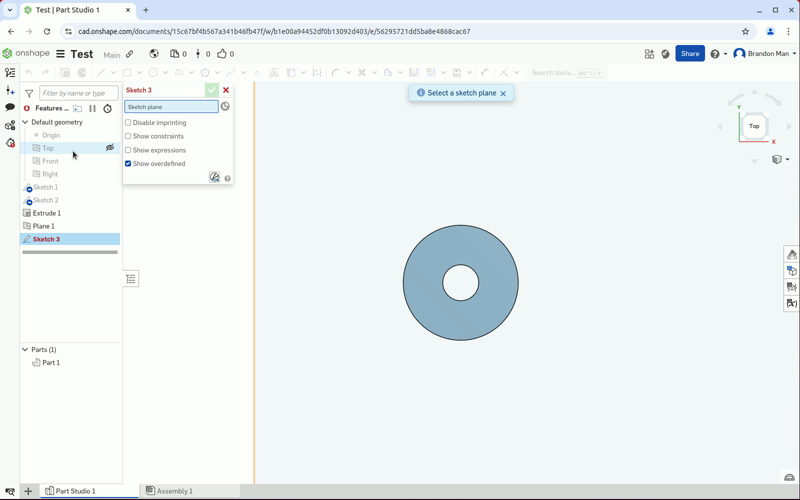
mouse_move(73, 228)
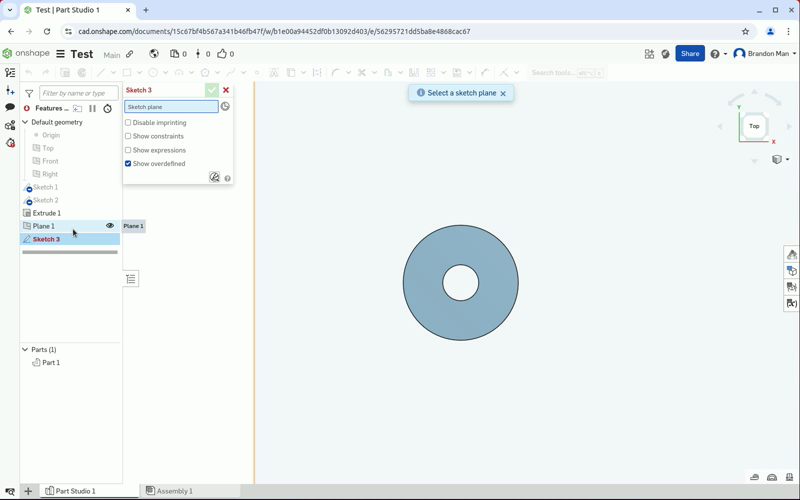
click(73, 228)
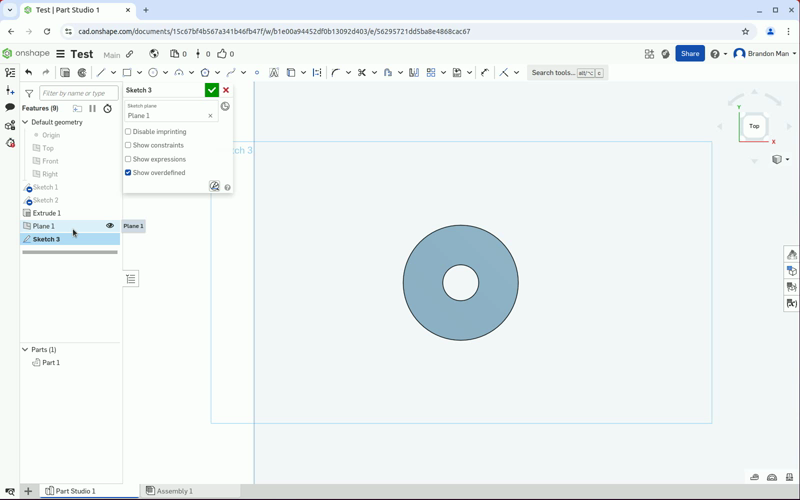
mouse_move(73, 352)
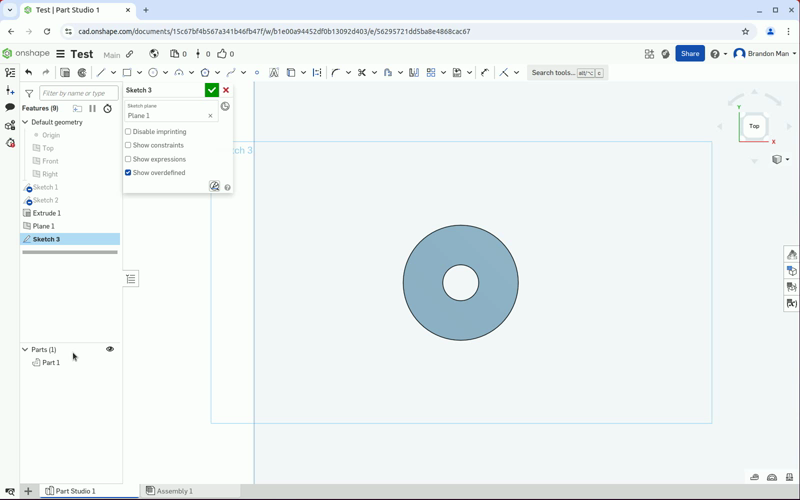
key(y)
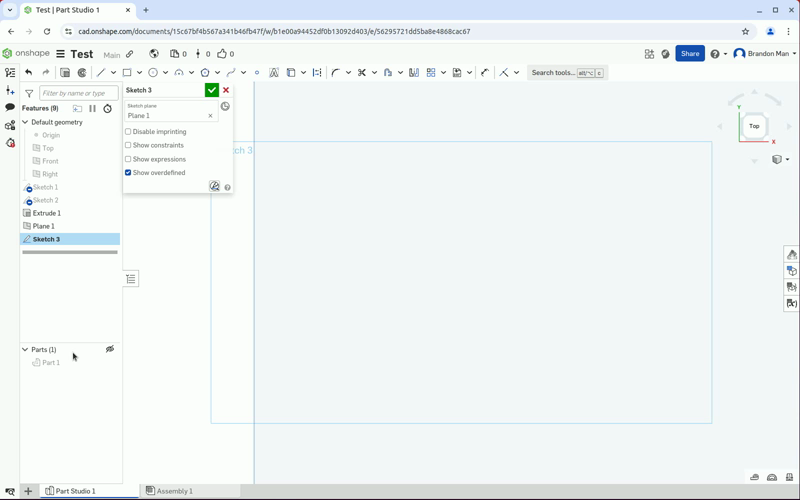
key(c)
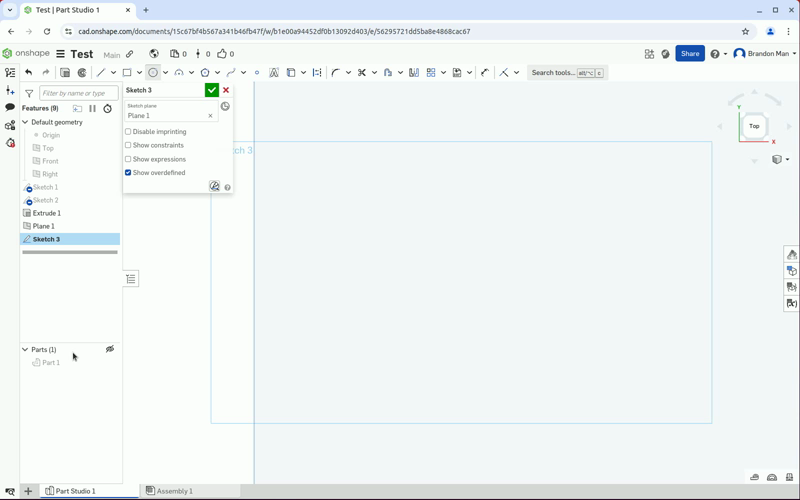
key_down(shift)
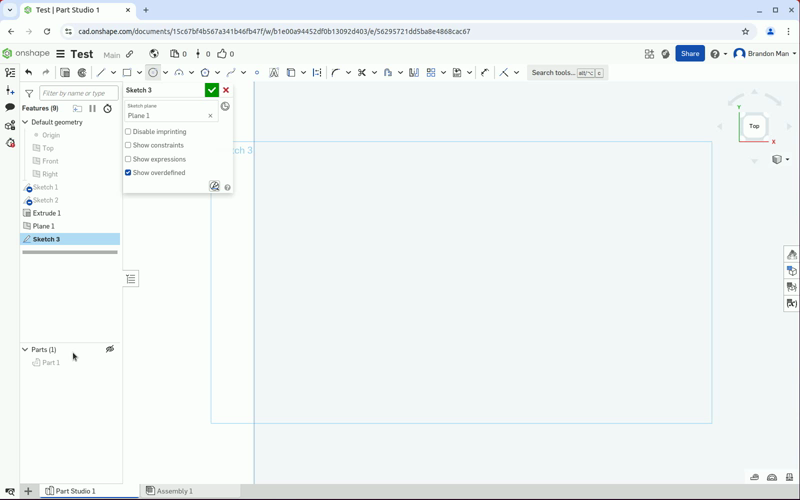
mouse_move(461, 282)
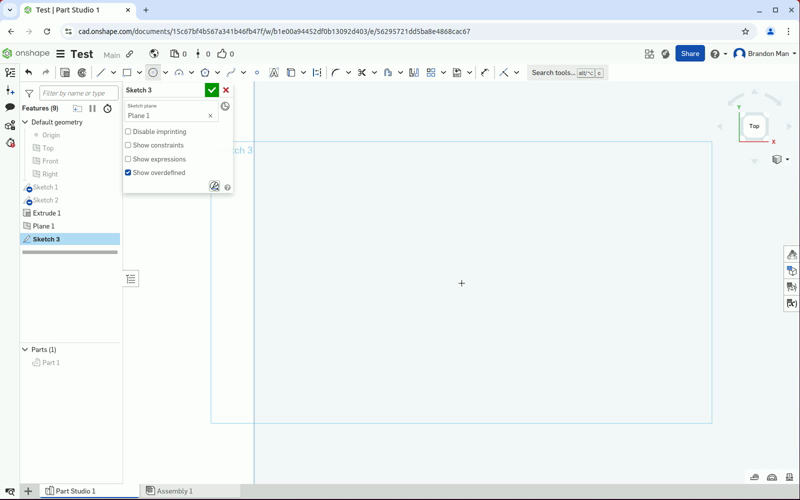
click(461, 282)
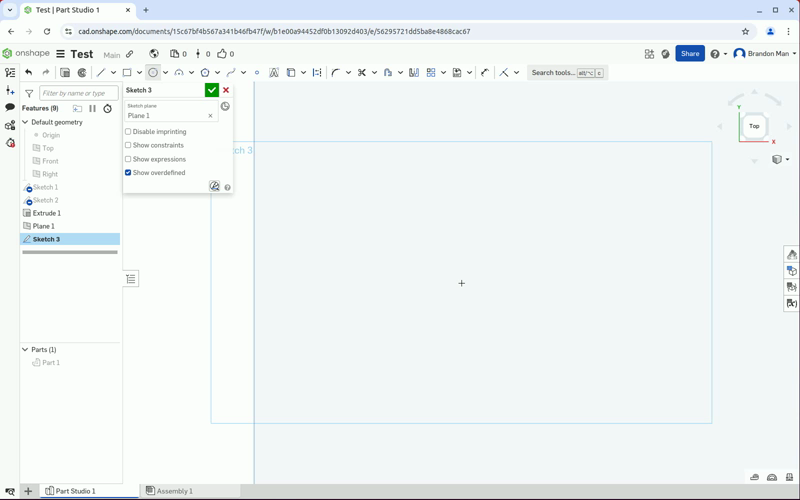
key_up(shift)
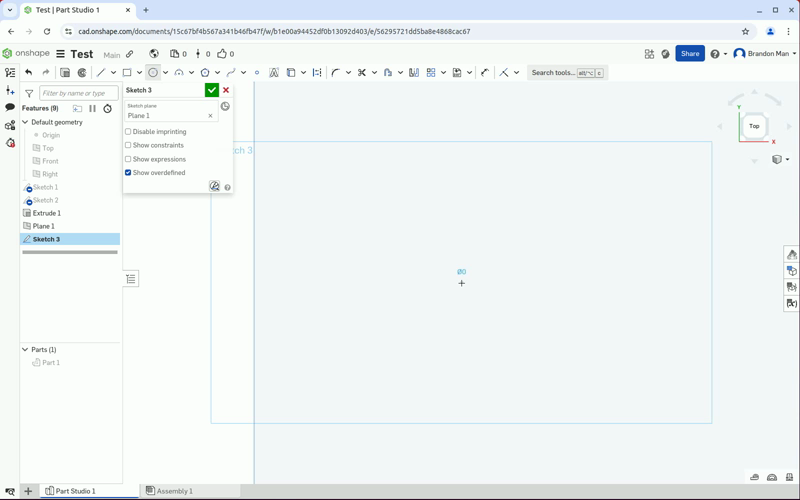
mouse_move(505, 282)
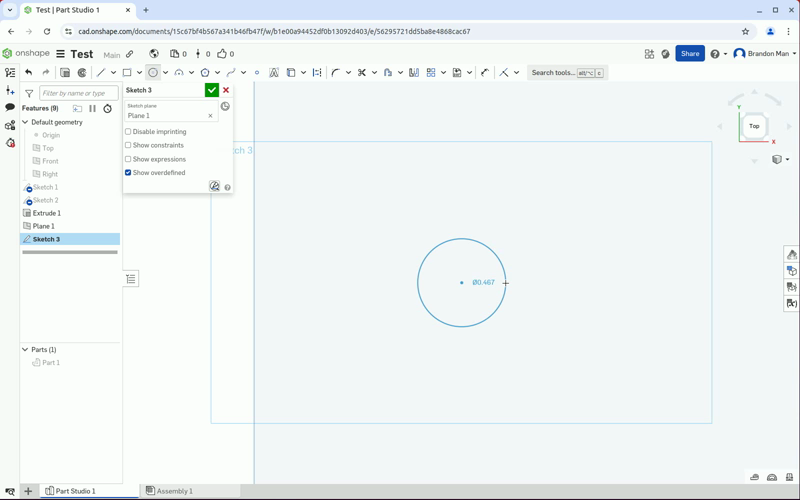
click(505, 282)
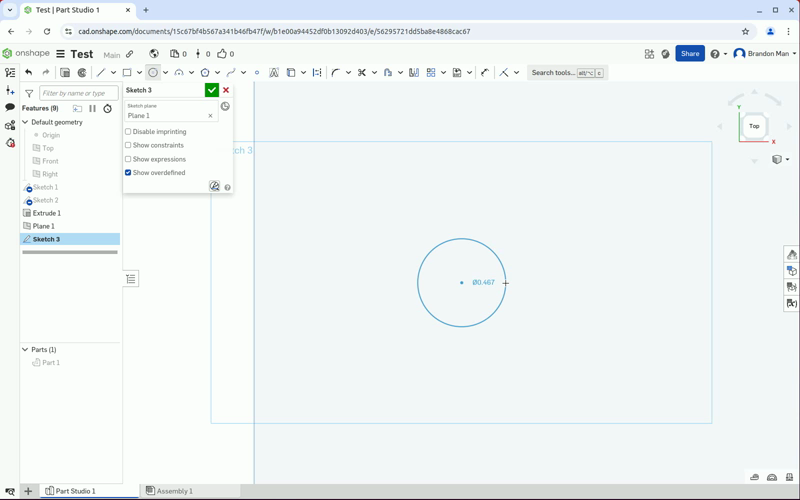
key(esc)
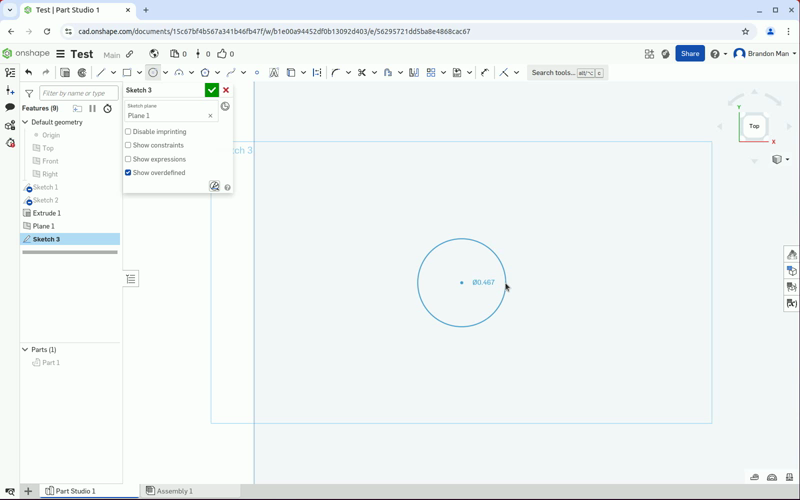
key(c)
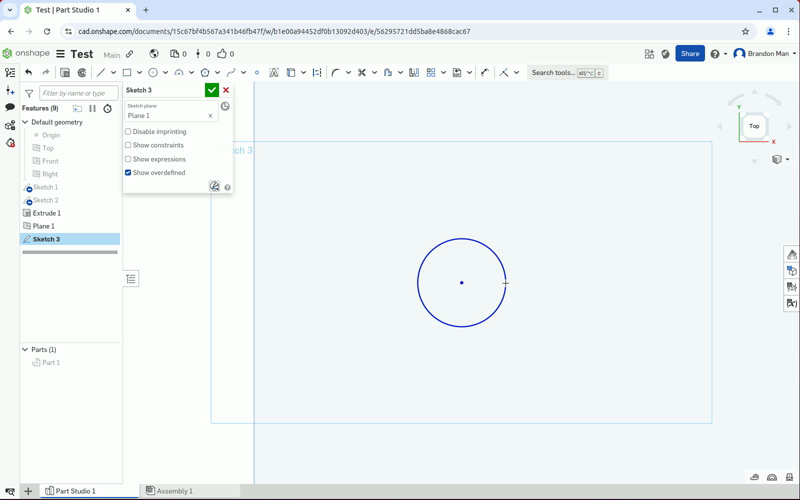
key_down(shift)
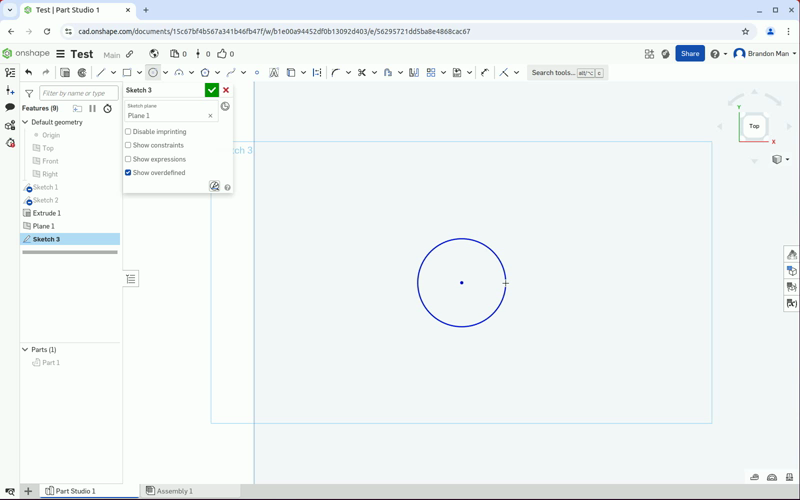
mouse_move(461, 282)
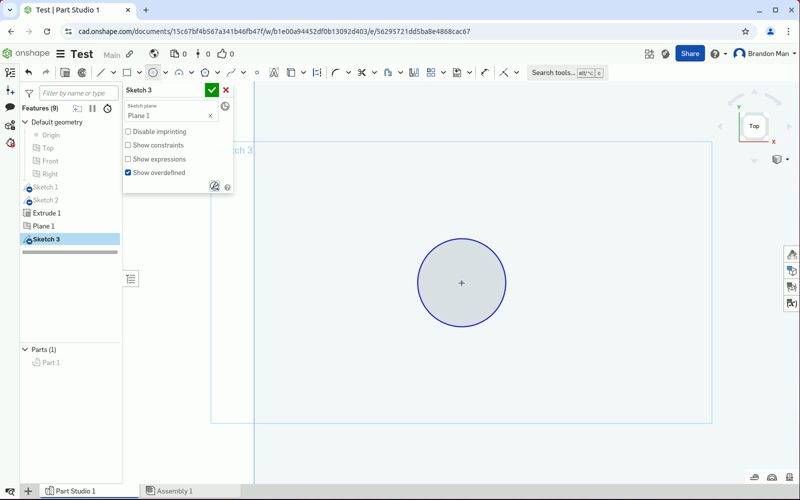
click(461, 282)
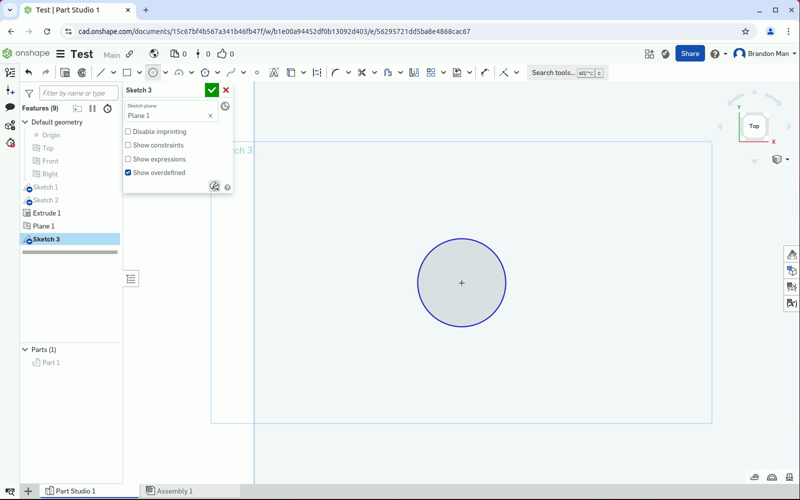
key_up(shift)
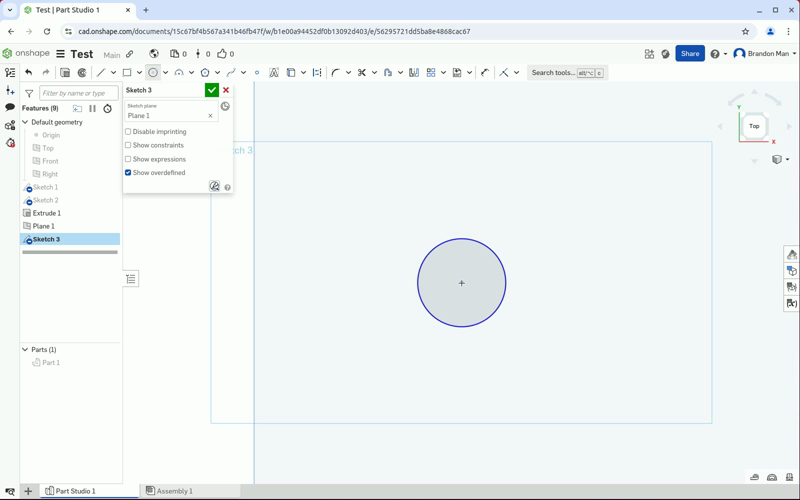
mouse_move(479, 282)
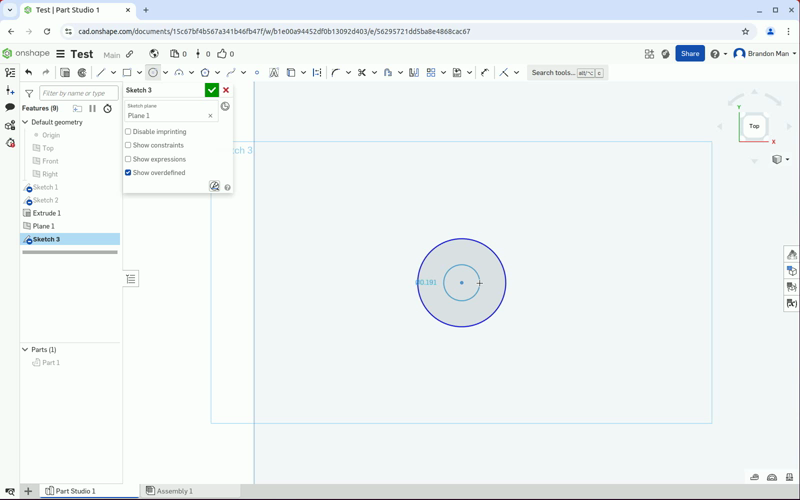
click(479, 282)
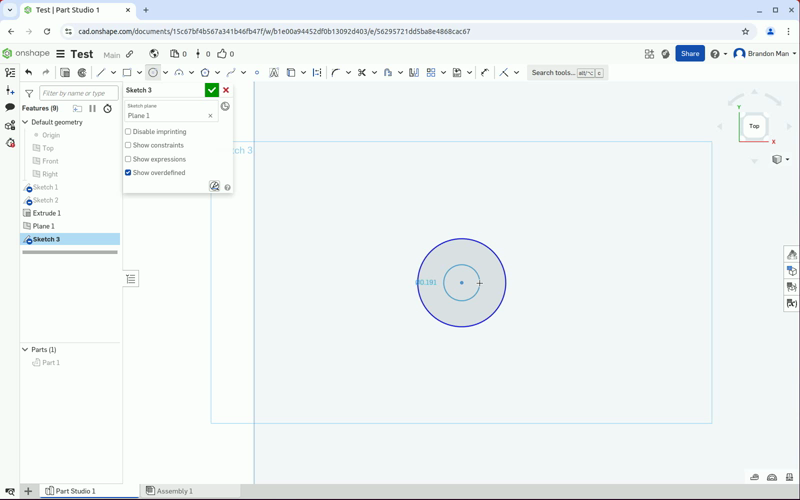
key(esc)
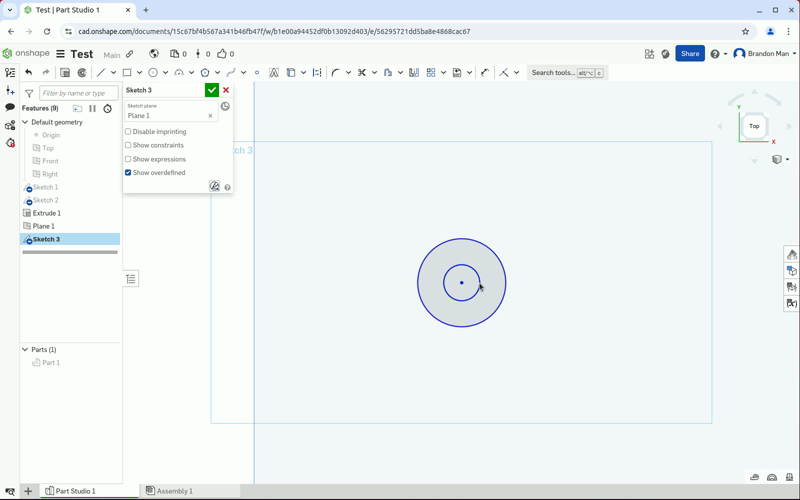
mouse_move(489, 254)
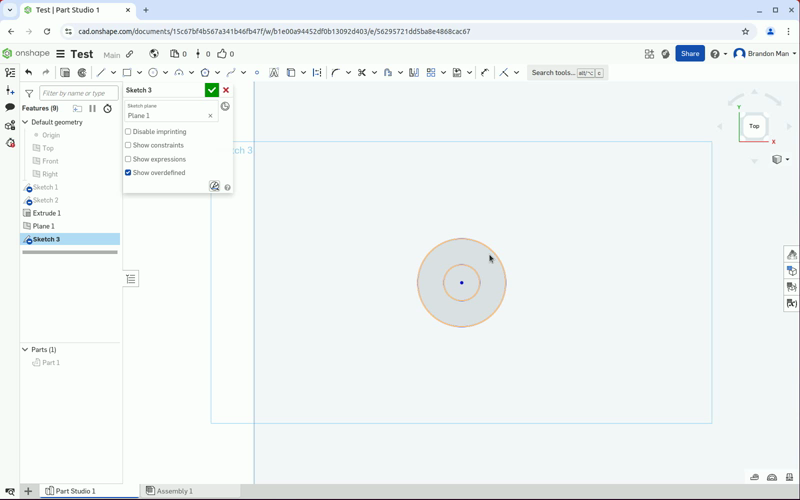
click(489, 254)
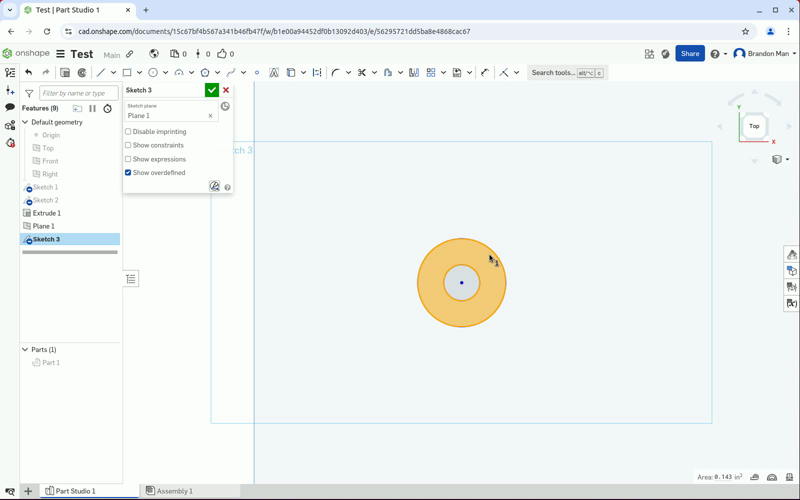
mouse_move(73, 352)
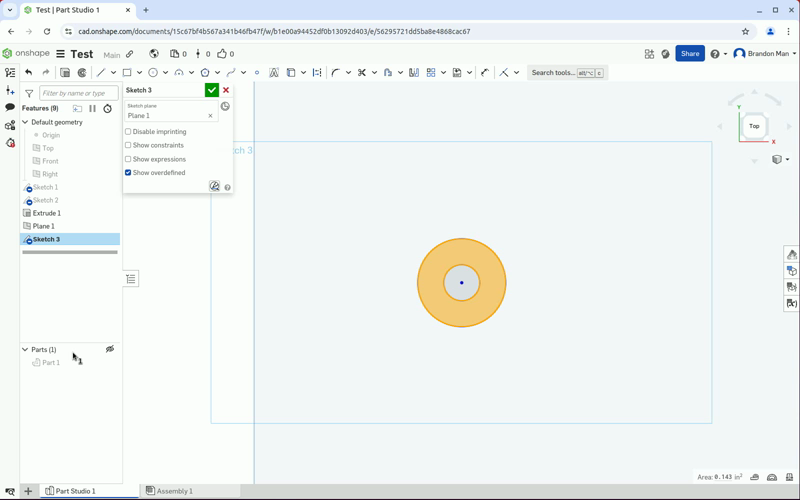
key(shift+y)
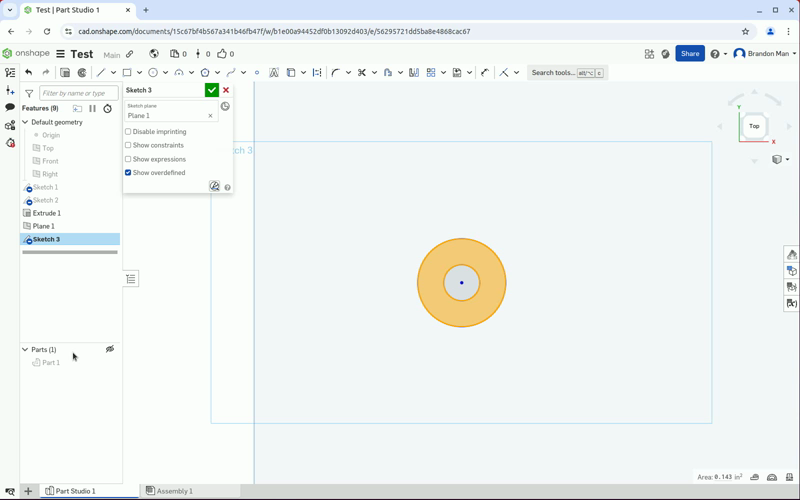
key(shift+e)
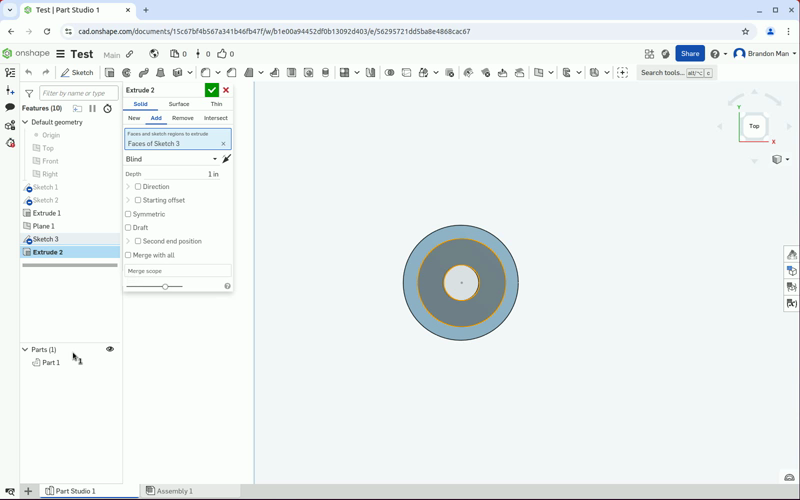
mouse_move(143, 106)
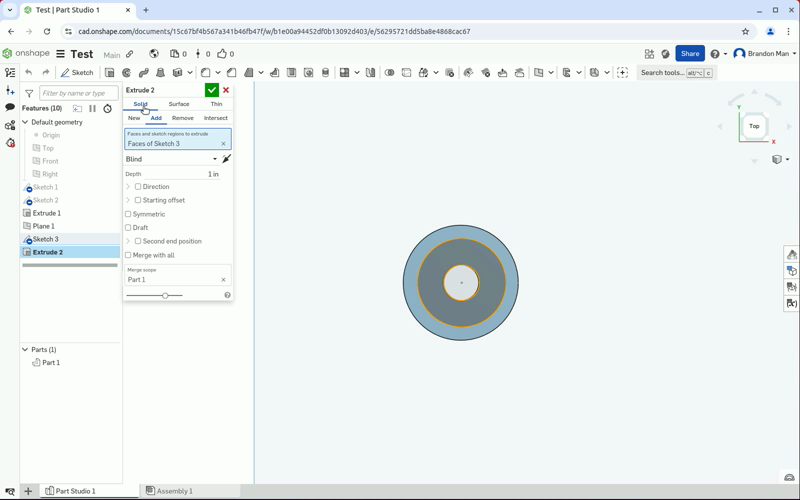
click(143, 106)
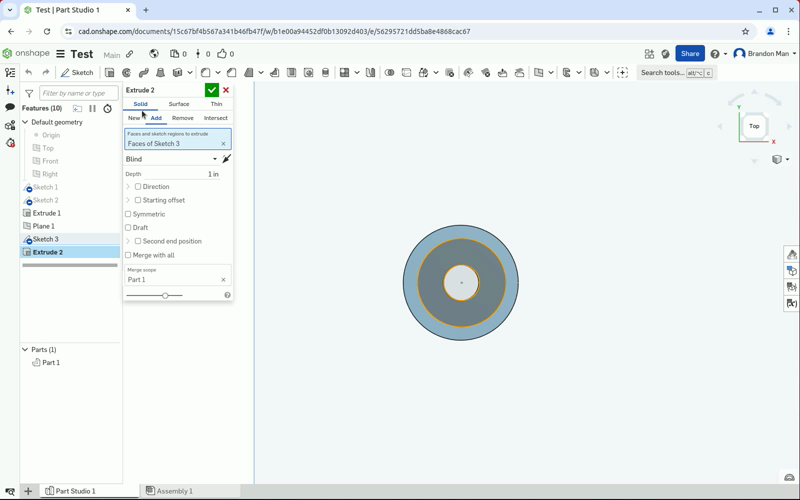
mouse_move(137, 120)
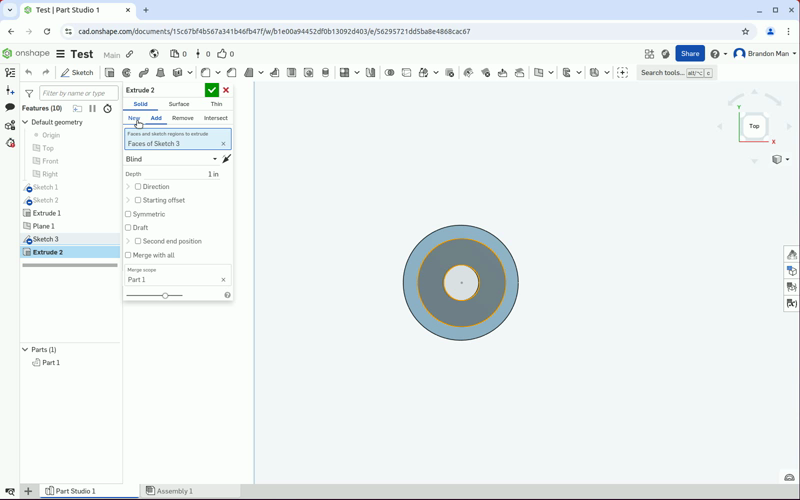
click(137, 120)
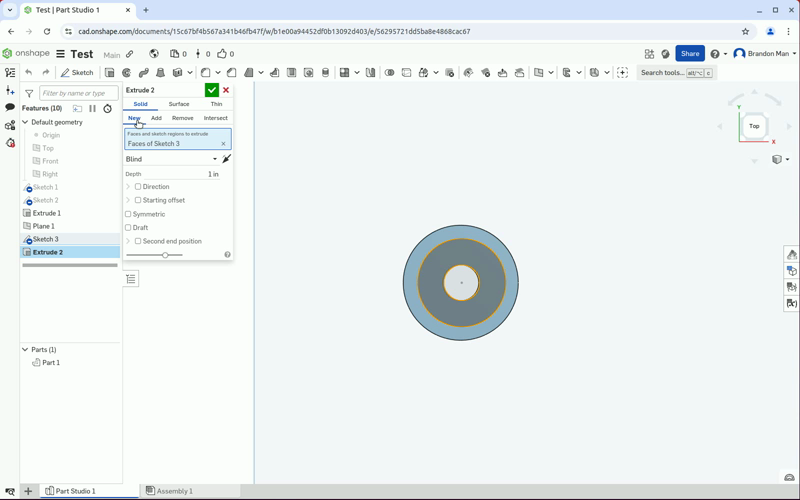
key(tab, 4)
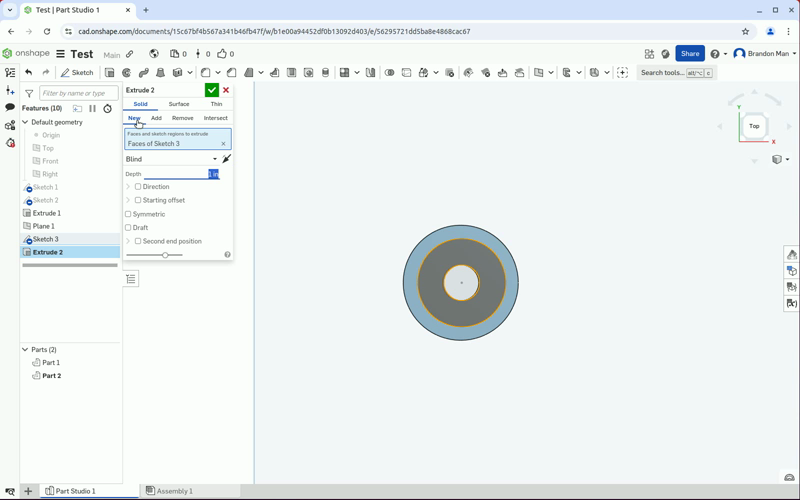
text(0.274)
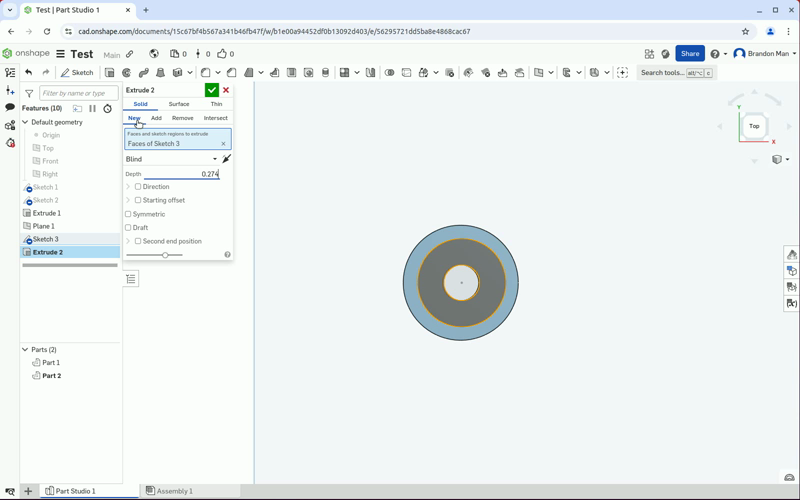
key(enter)
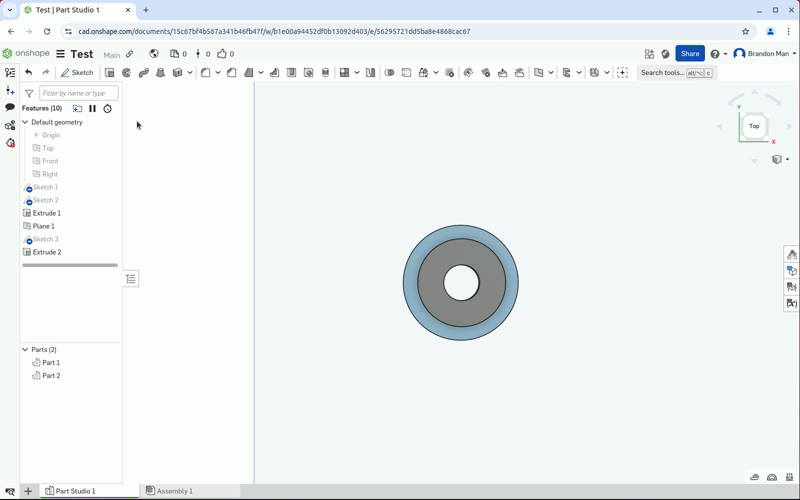
key(shift+h)
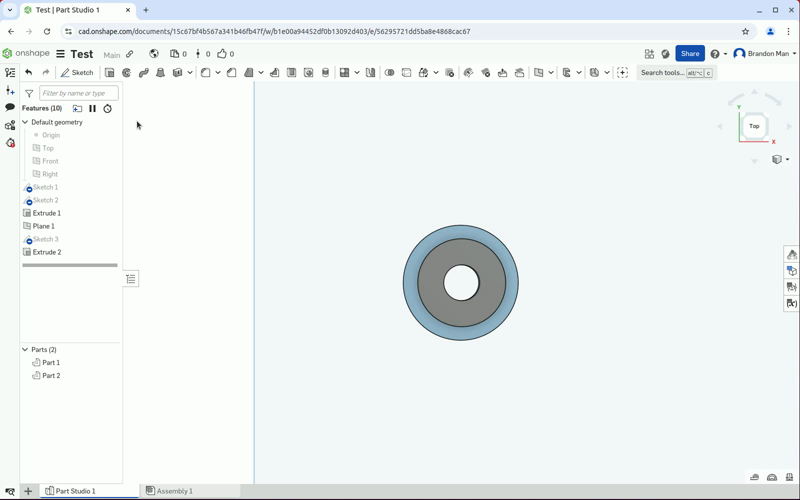
key(shift+h)
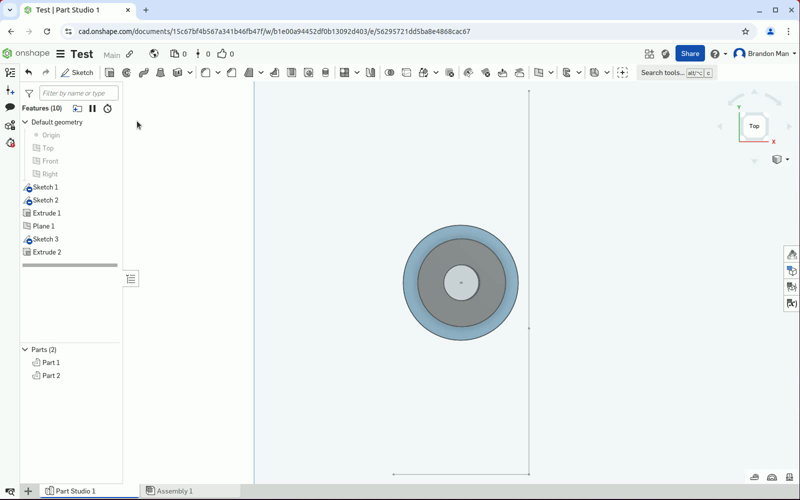
key(shift+7)
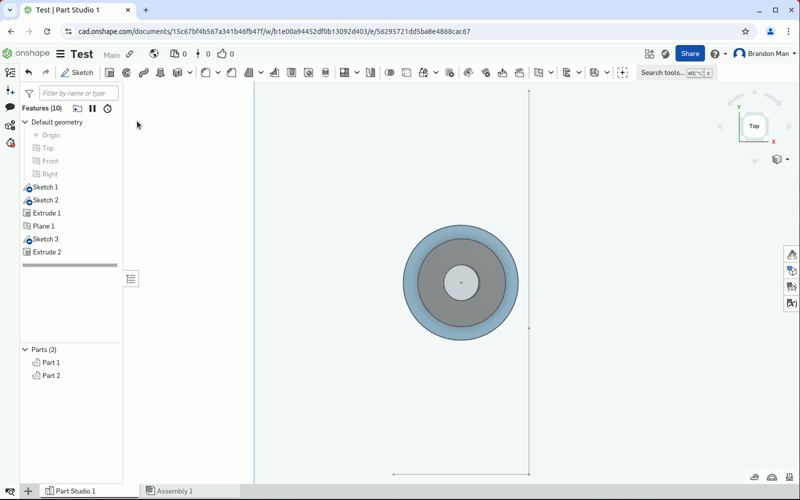
key(up, 3)
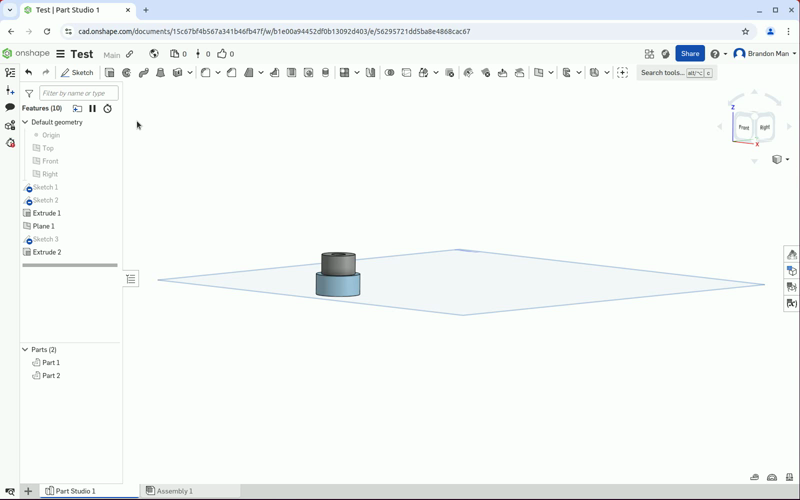
key(left, 3)
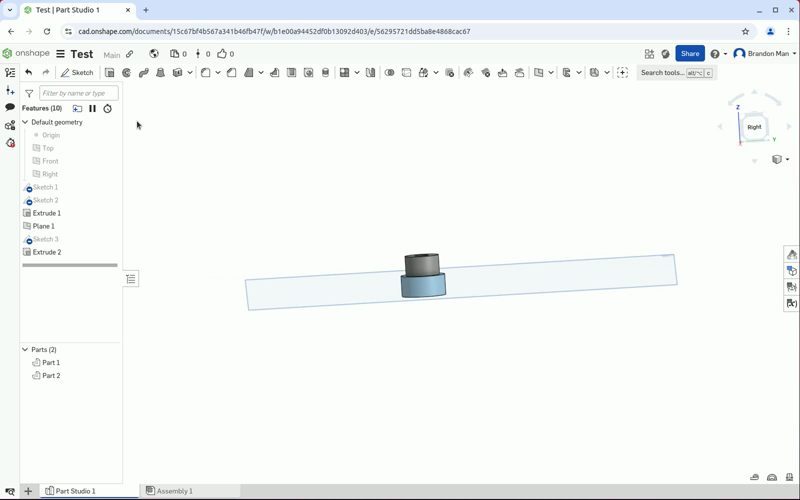
key(right, 3)
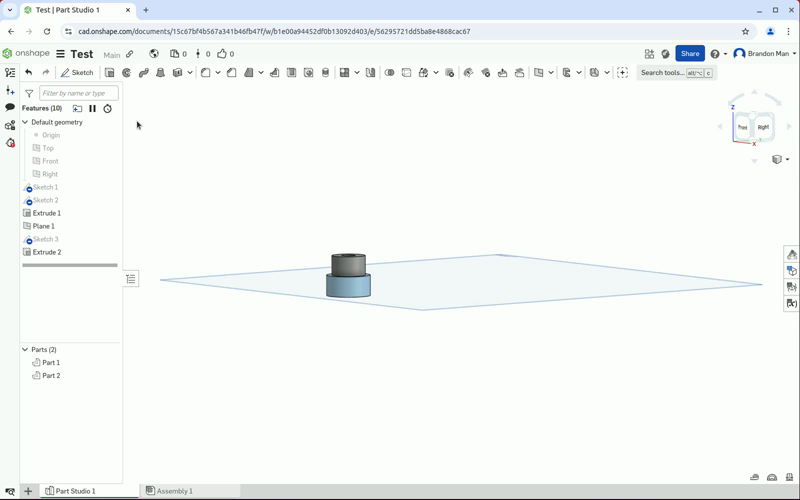
key(down, 3)
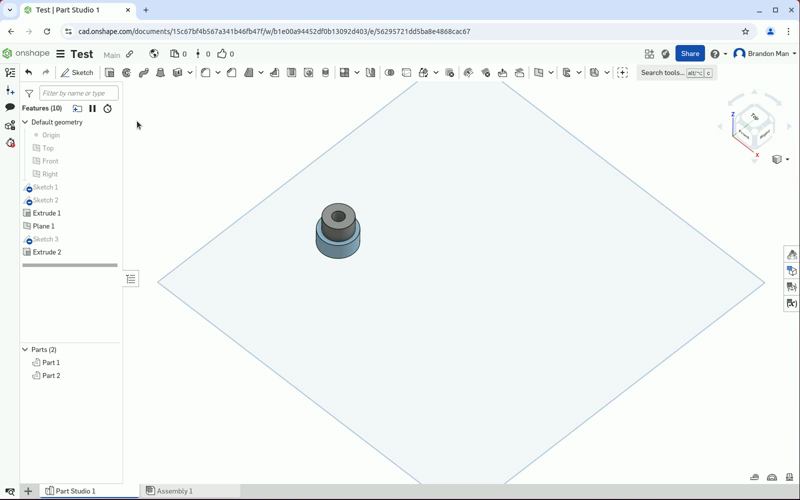
mouse_move(73, 189)
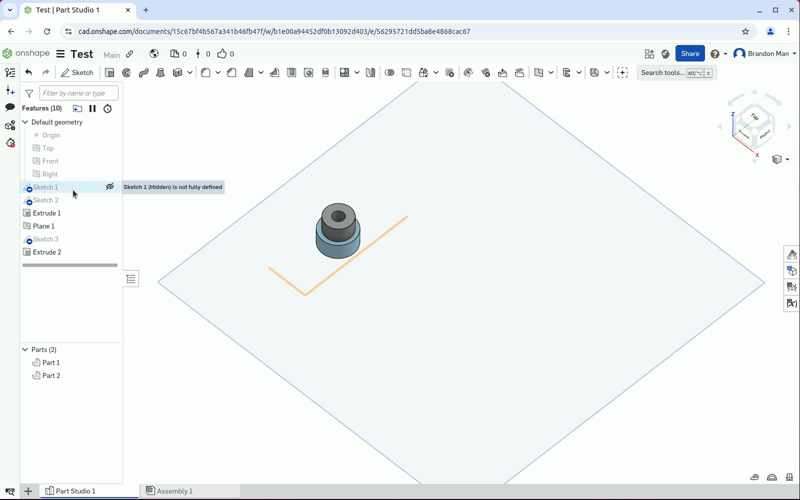
click(73, 189)